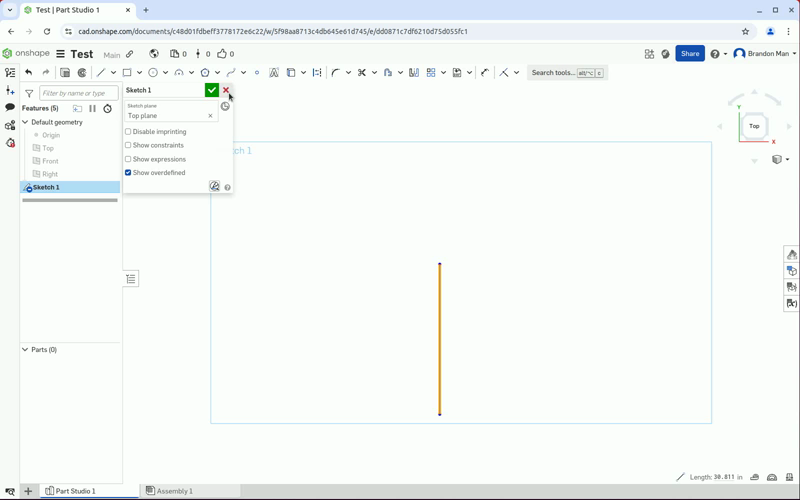
key(shift+h)
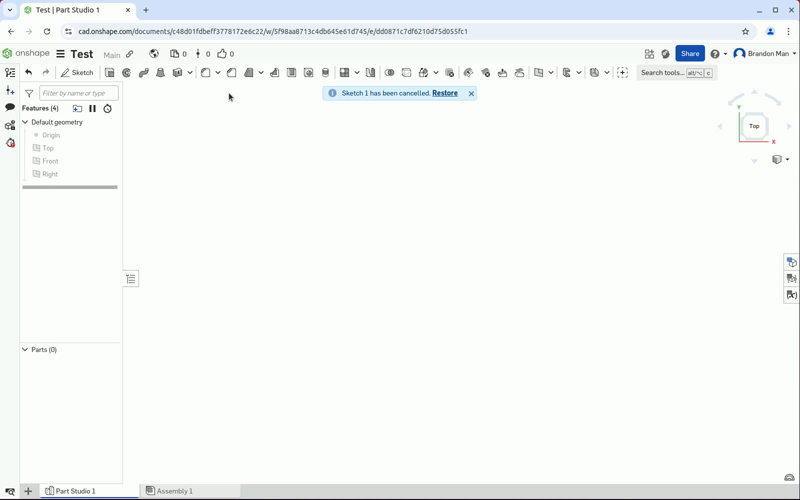
mouse_move(73, 352)
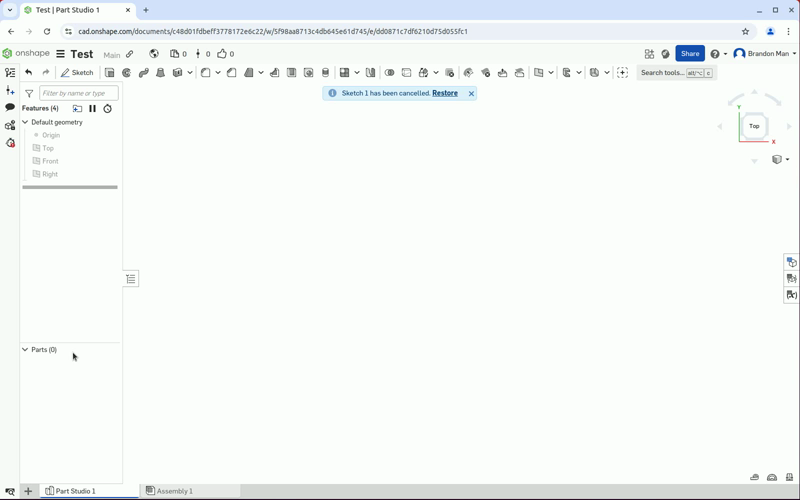
key(y)
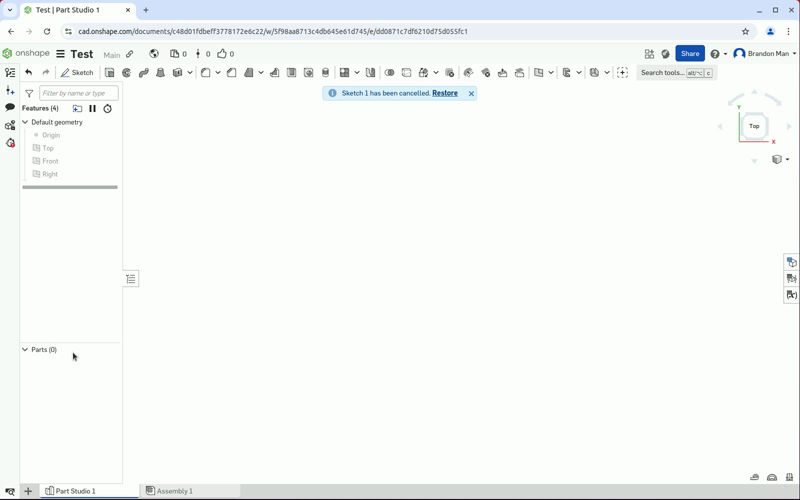
key(shift+p)
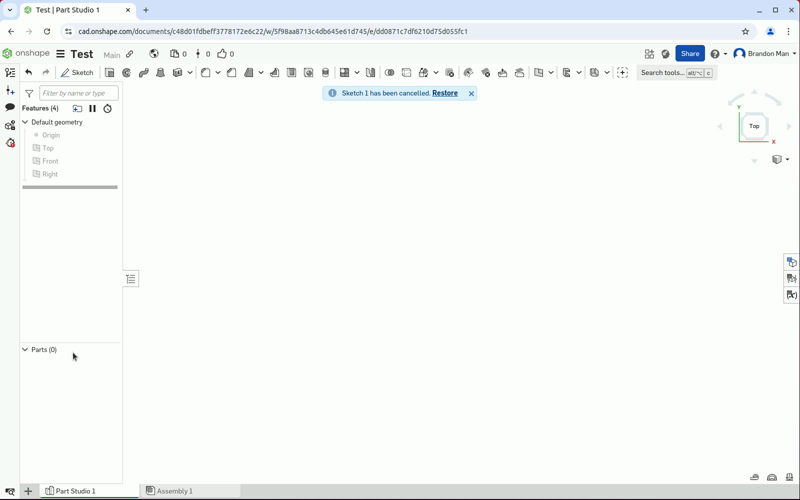
key(space)
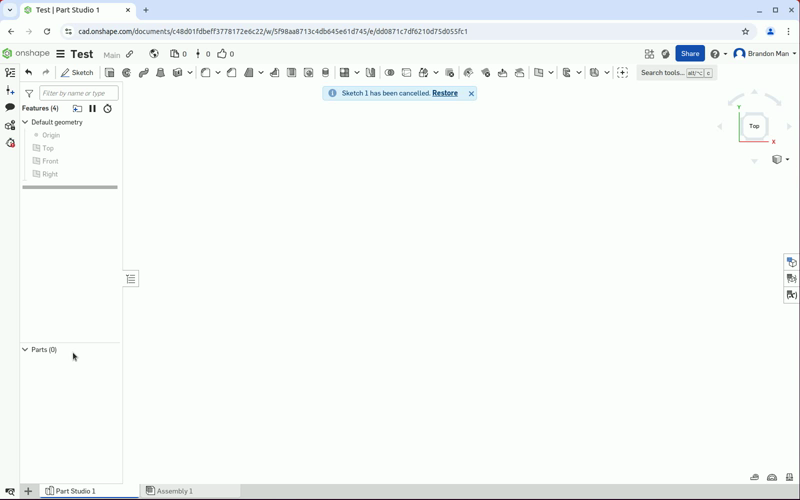
key_down(shift)
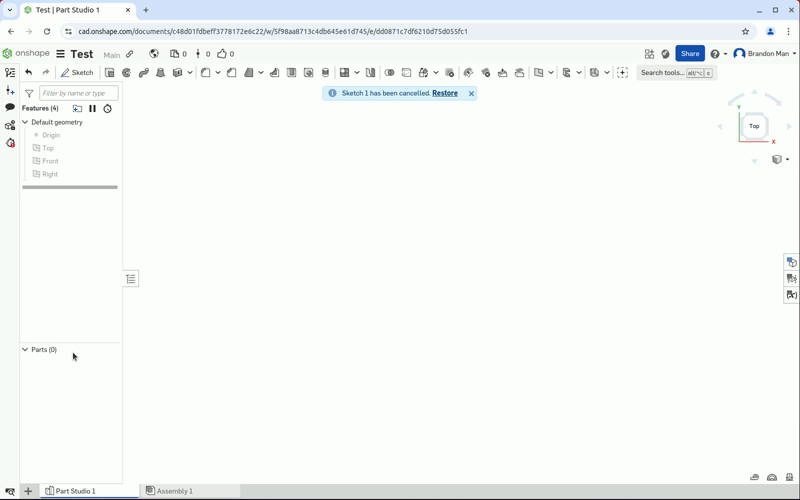
key(up)
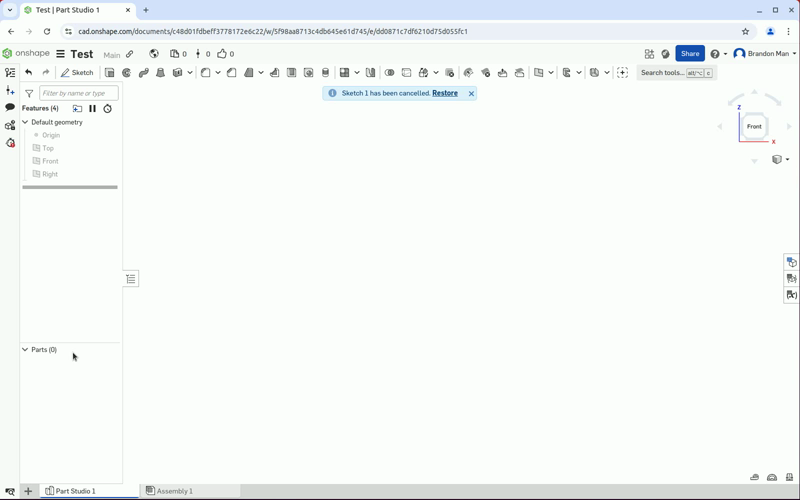
key_up(shift)
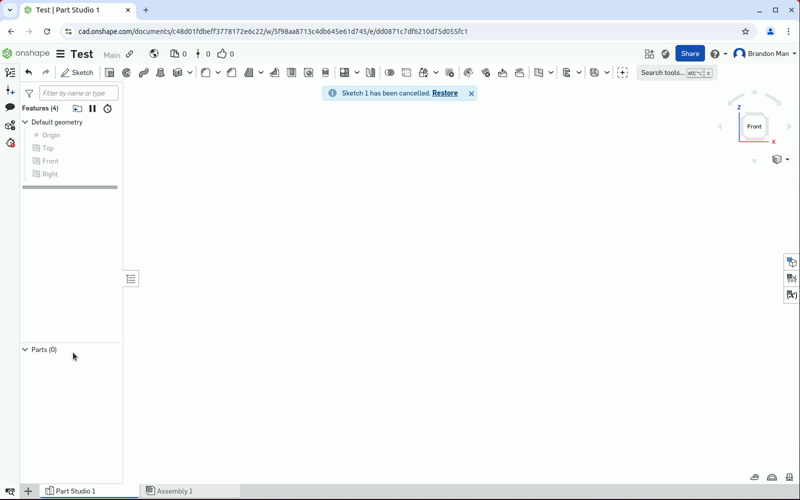
mouse_move(73, 352)
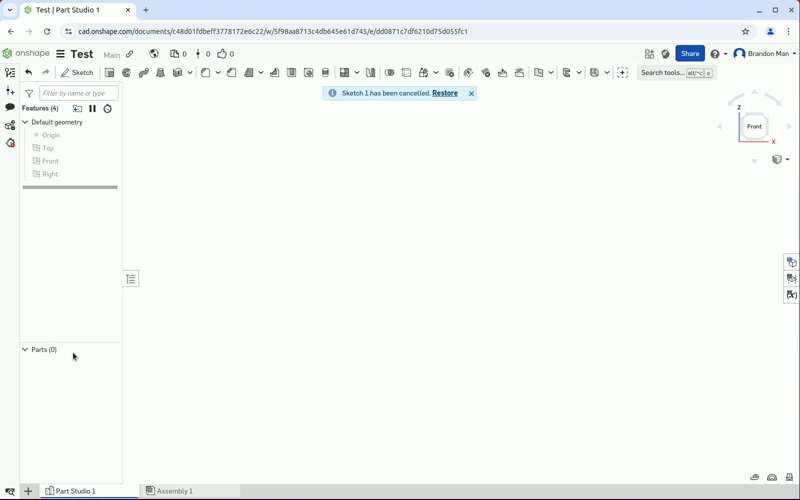
key(shift+y)
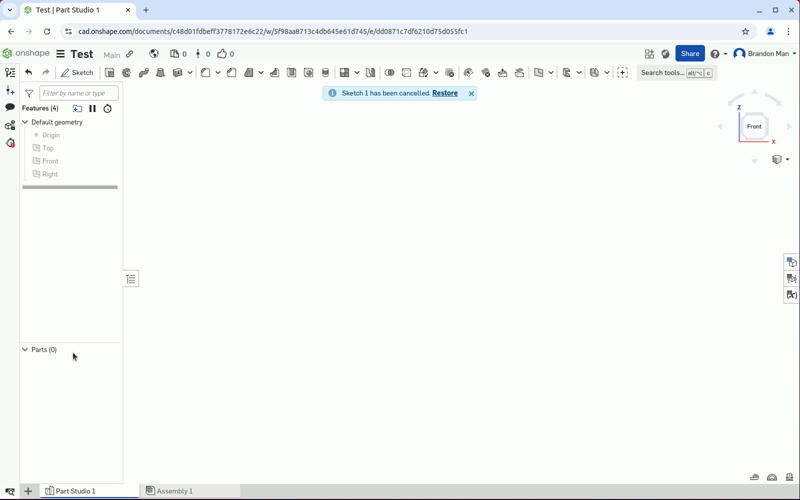
key(shift+s)
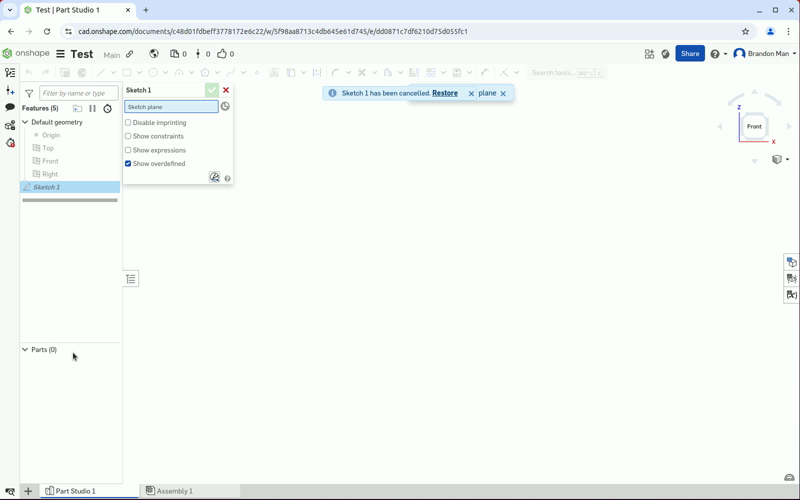
mouse_move(73, 163)
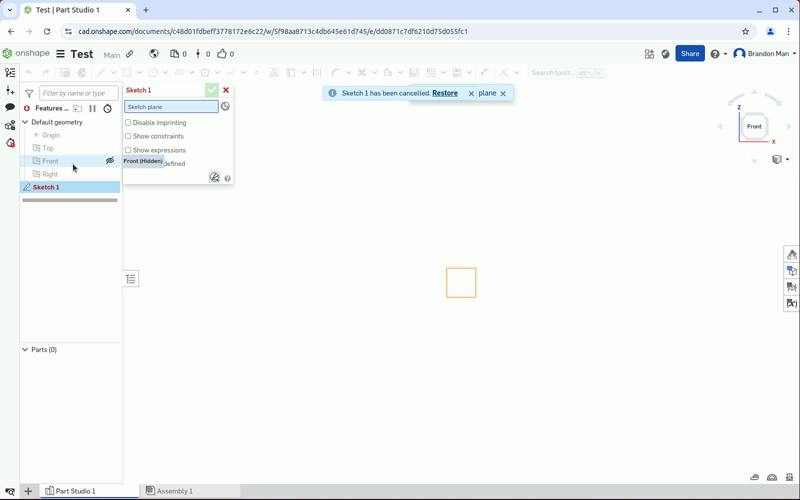
click(73, 163)
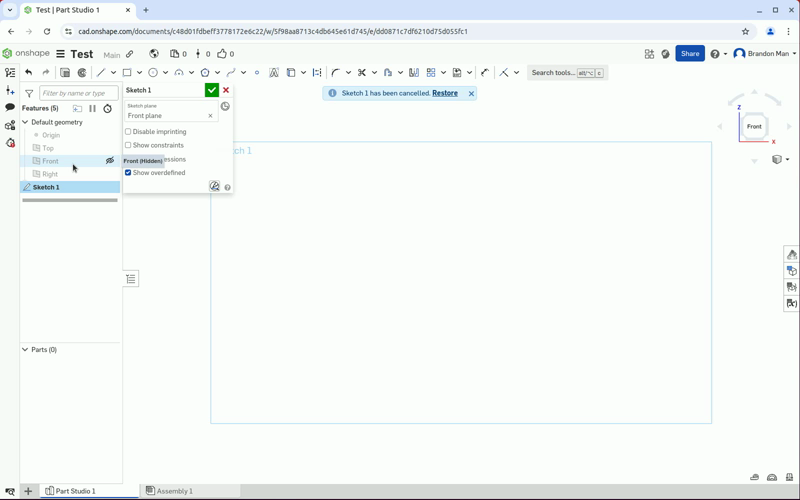
mouse_move(73, 352)
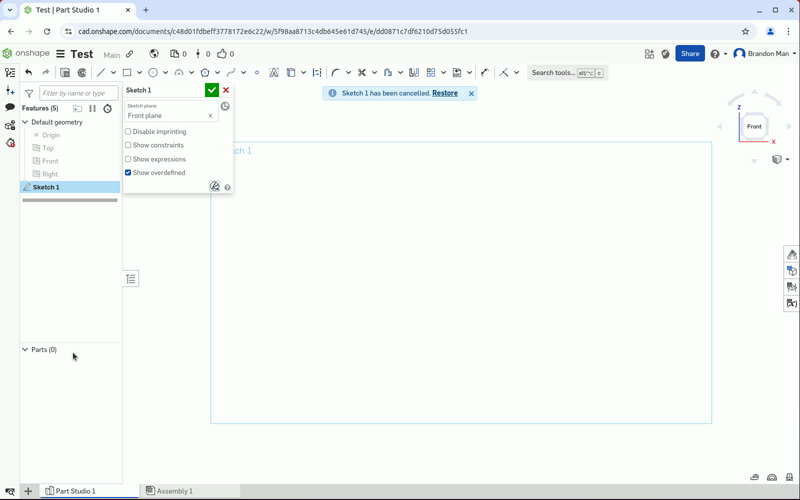
key(y)
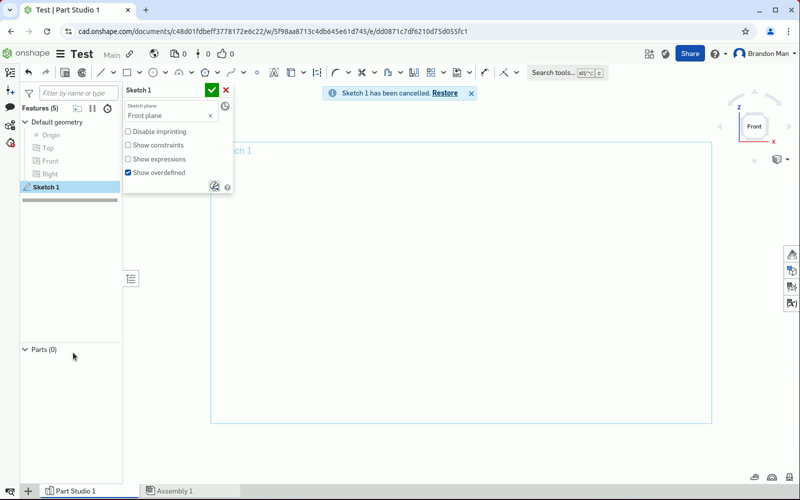
key(c)
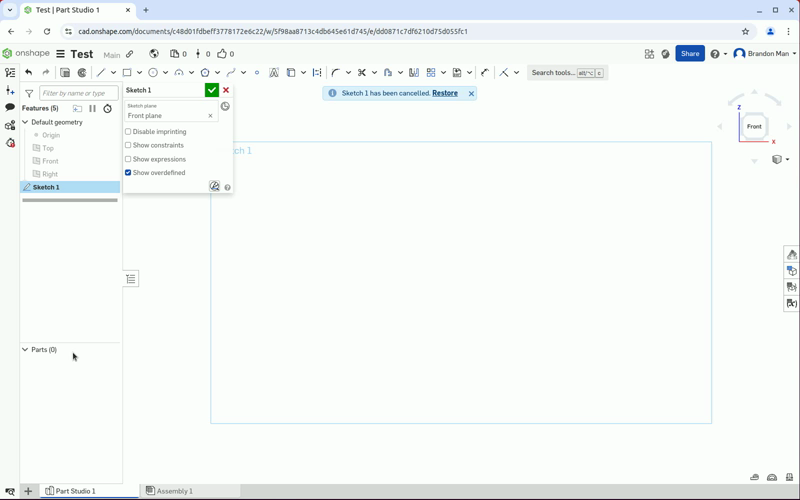
key_down(shift)
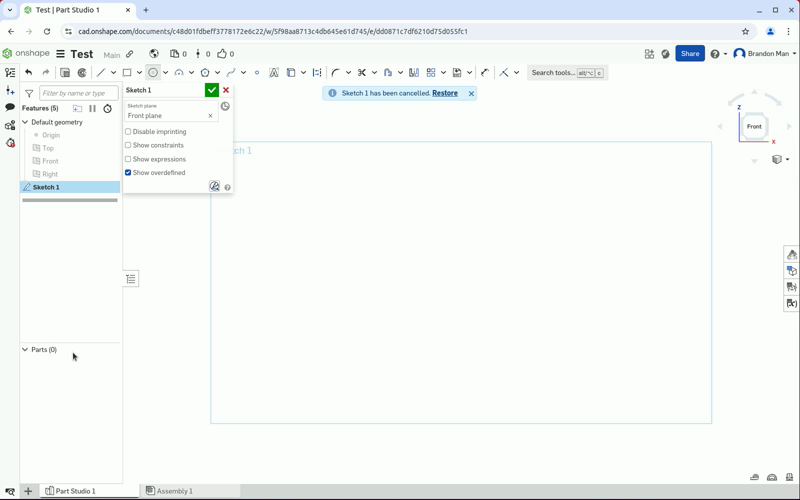
mouse_move(461, 282)
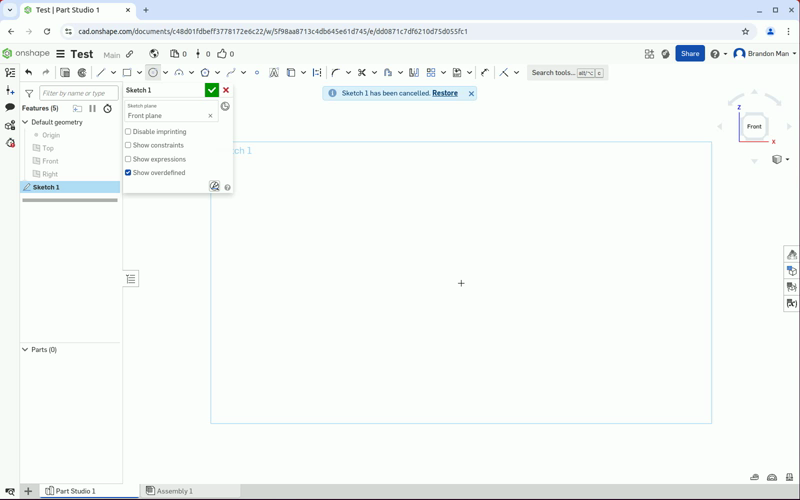
click(461, 282)
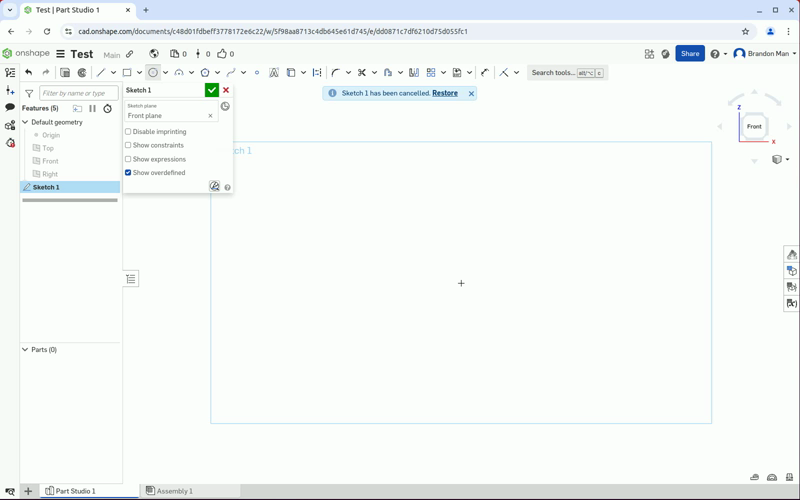
key_up(shift)
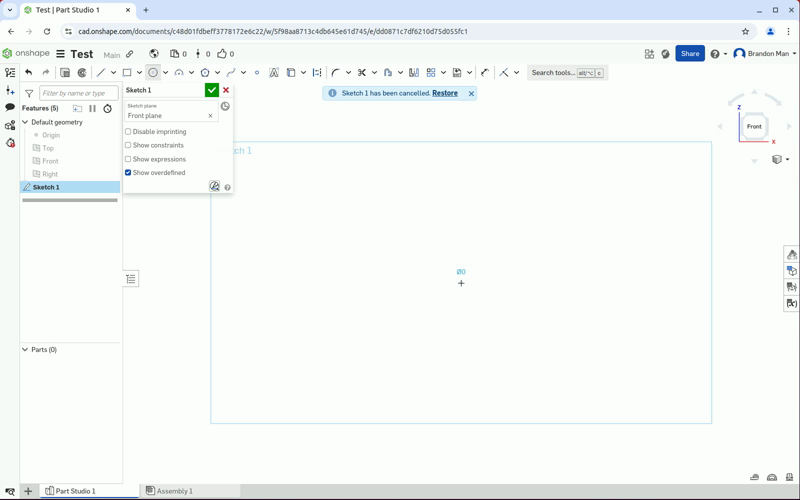
mouse_move(470, 282)
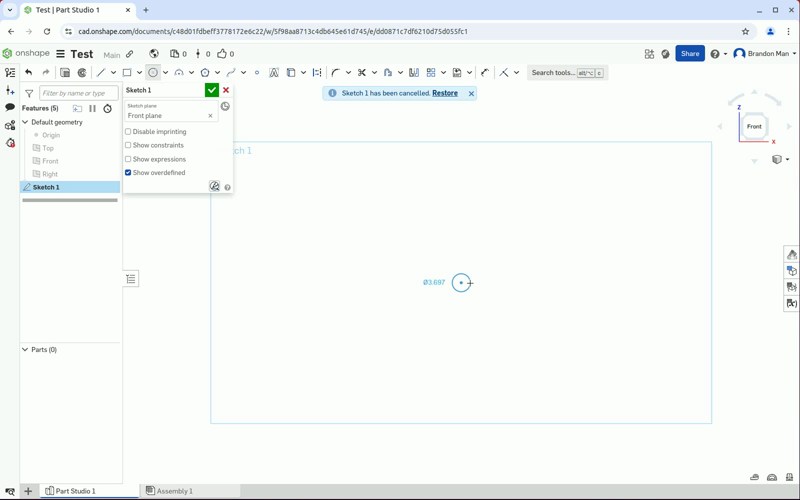
click(470, 282)
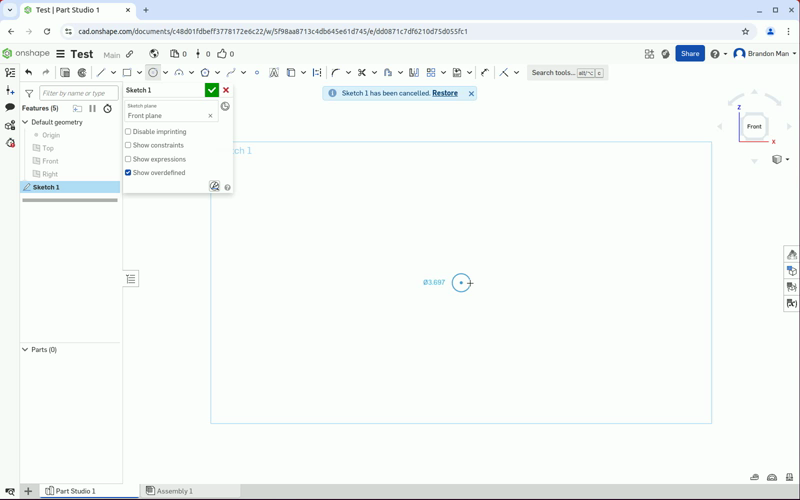
key(esc)
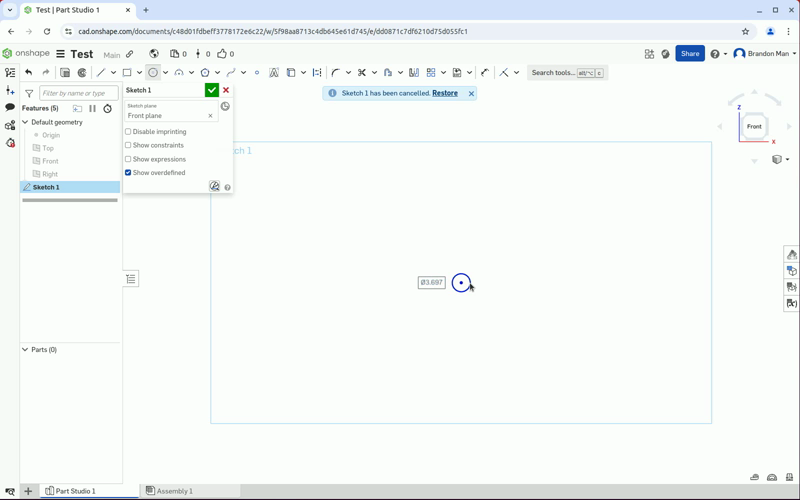
mouse_move(458, 278)
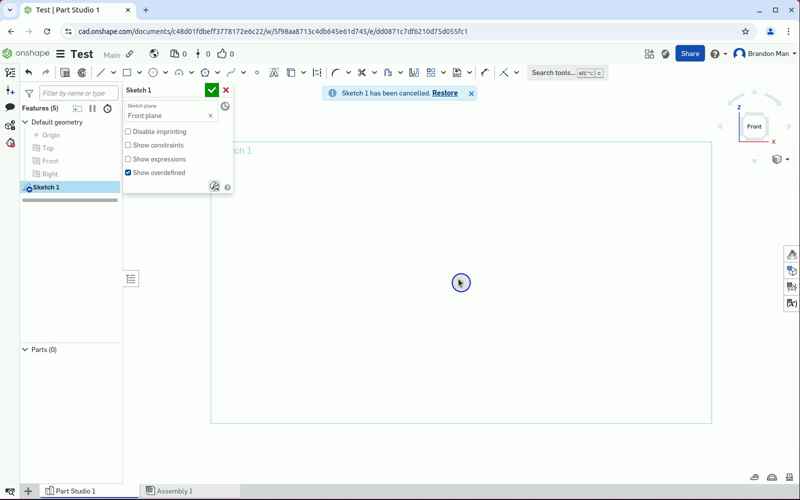
scroll(6)
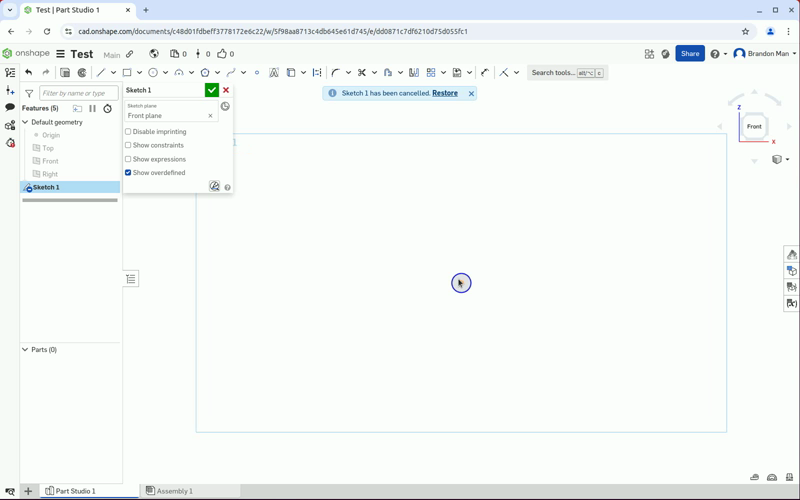
scroll(6)
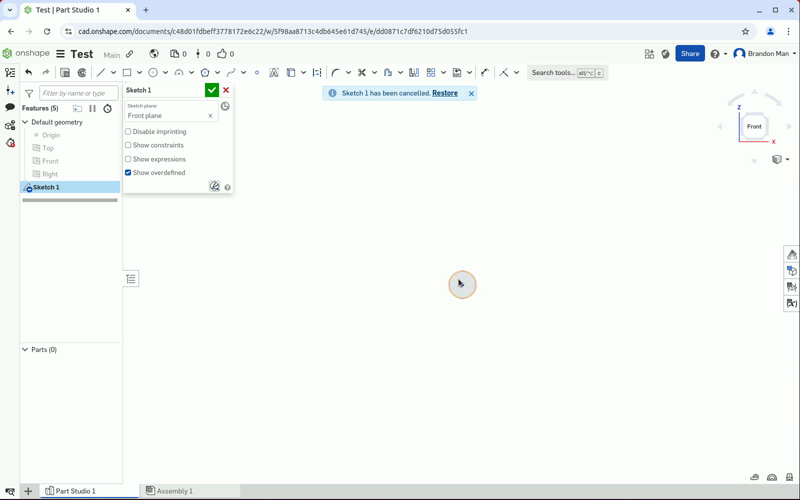
scroll(6)
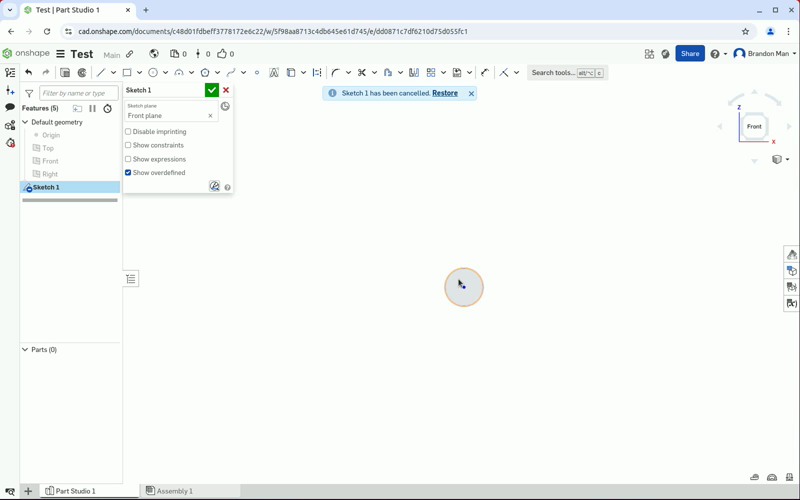
scroll(6)
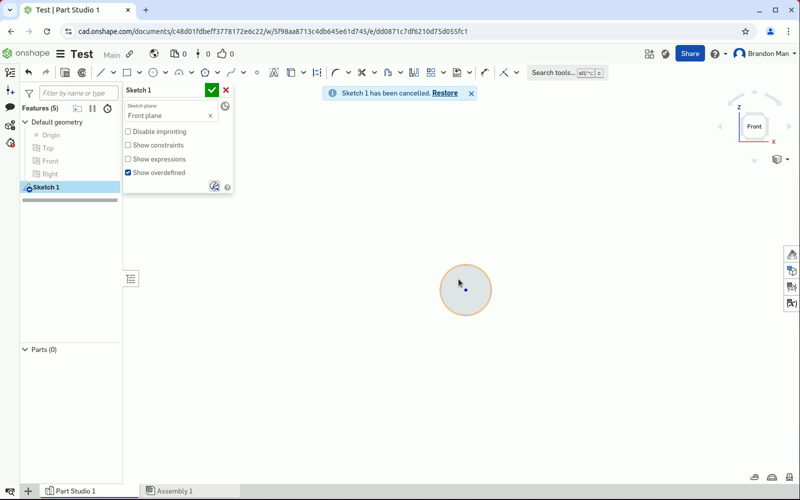
scroll(6)
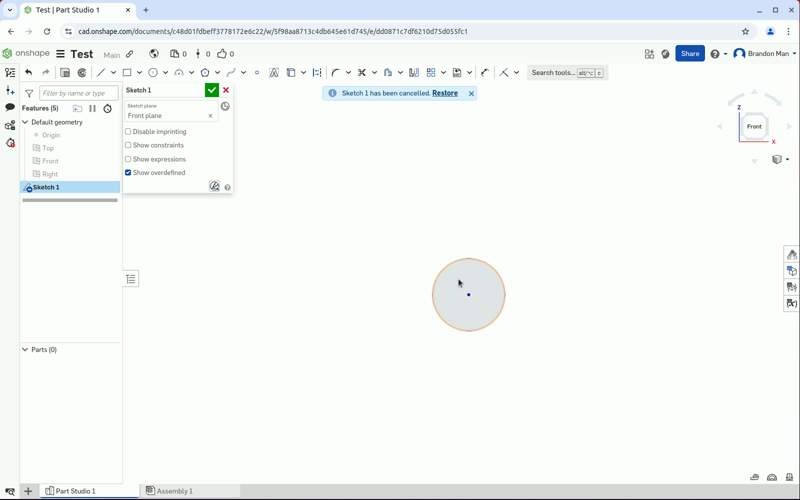
scroll(6)
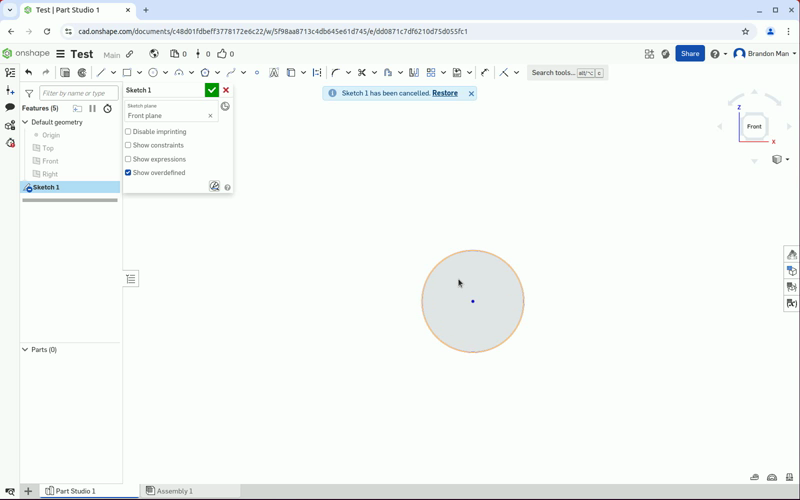
scroll(6)
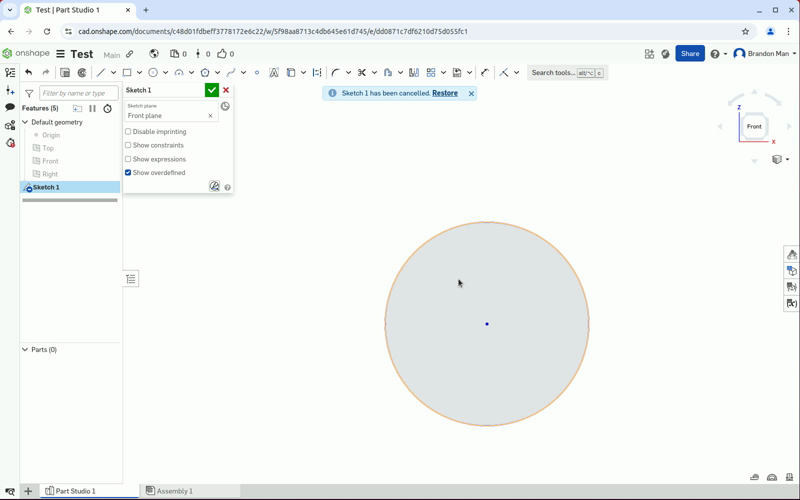
click(458, 278)
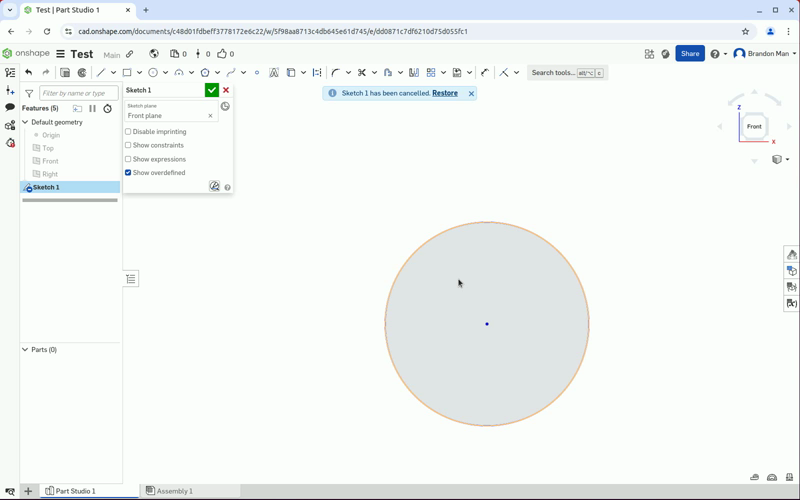
scroll(-6)
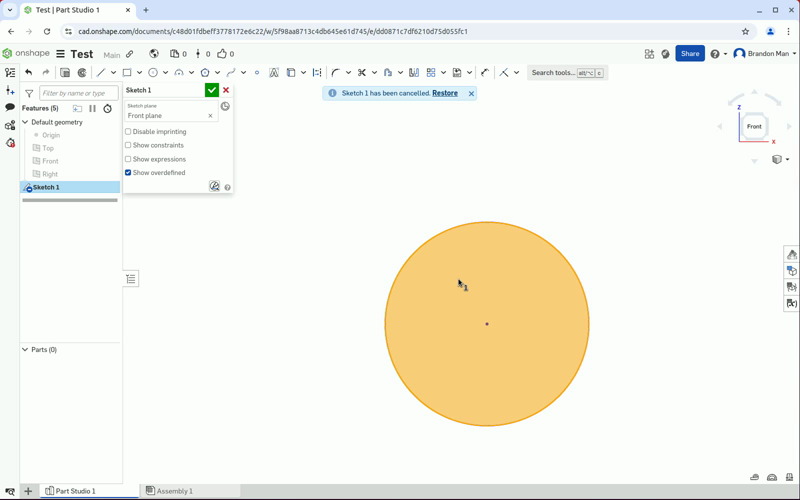
scroll(-6)
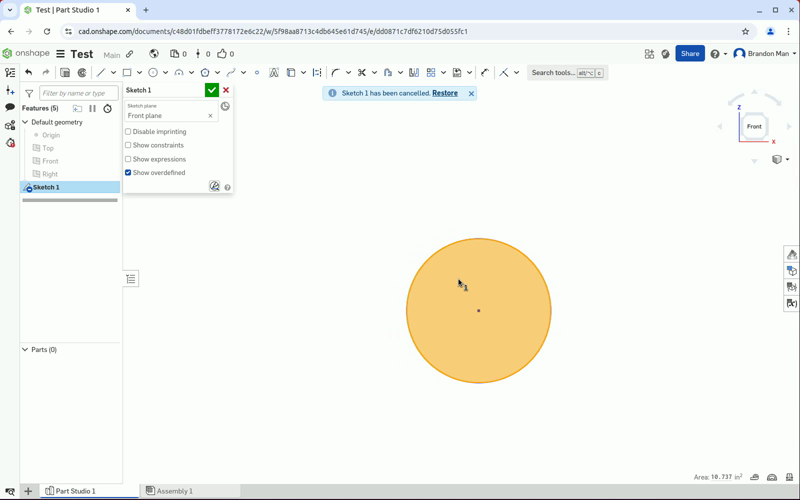
scroll(-6)
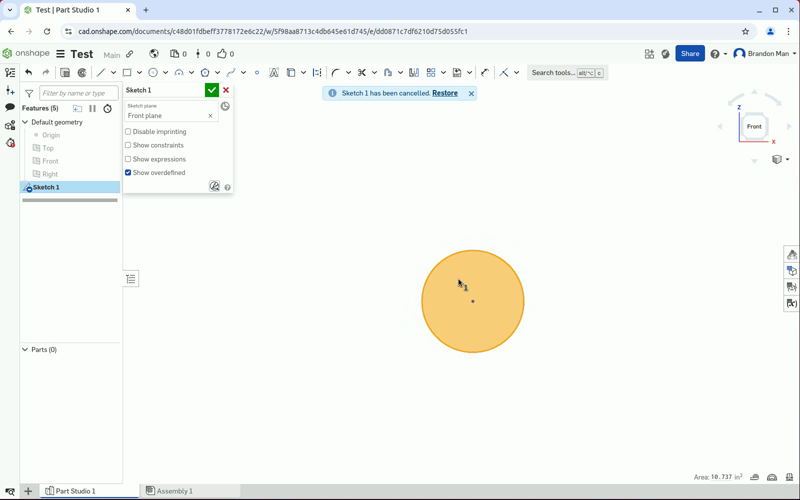
scroll(-6)
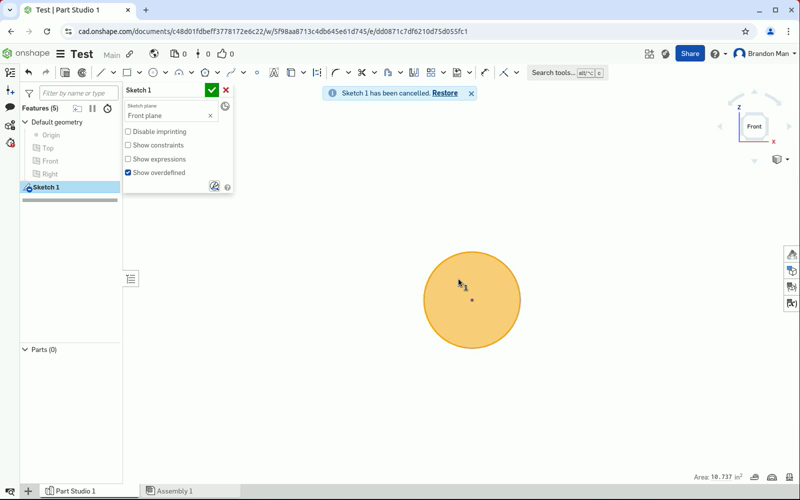
scroll(-6)
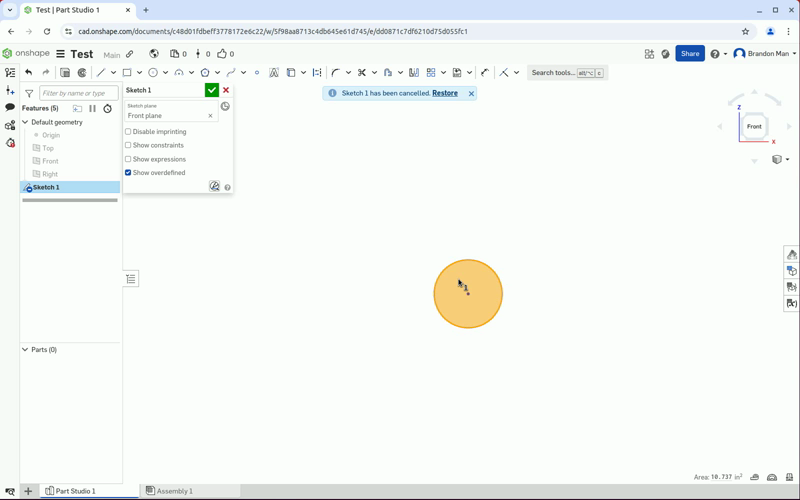
scroll(-6)
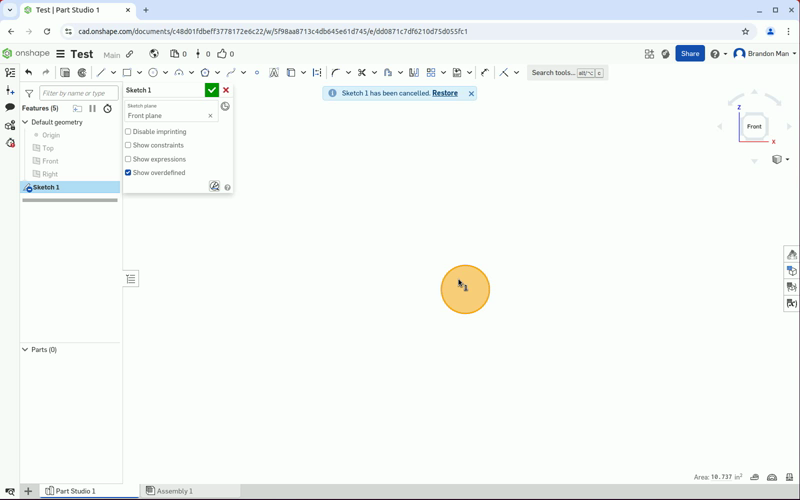
scroll(-6)
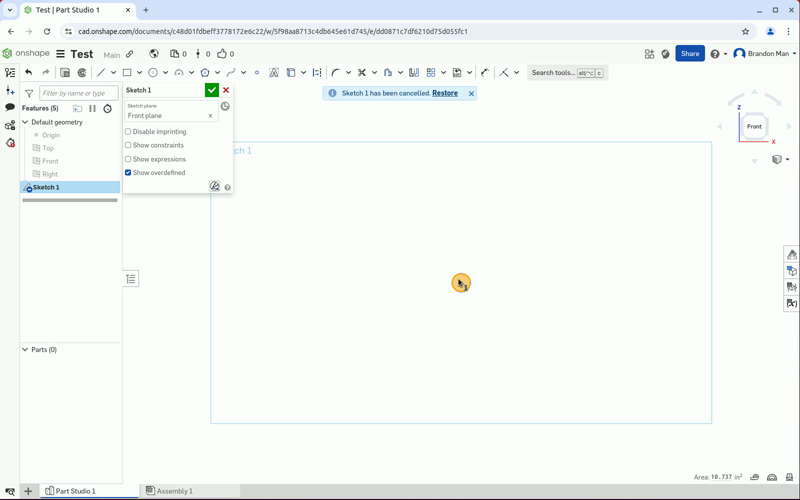
mouse_move(73, 352)
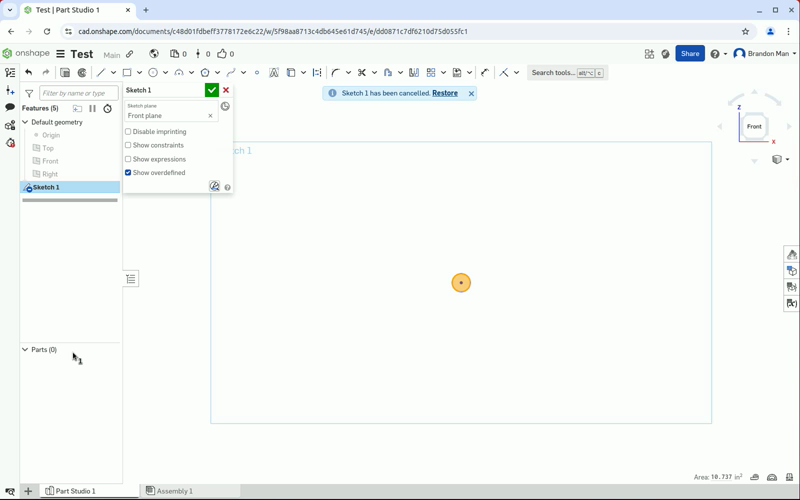
key(shift+y)
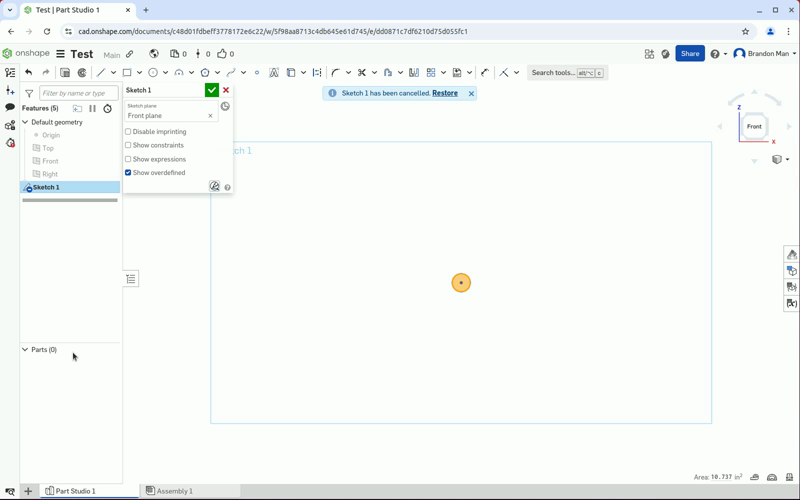
key(shift+e)
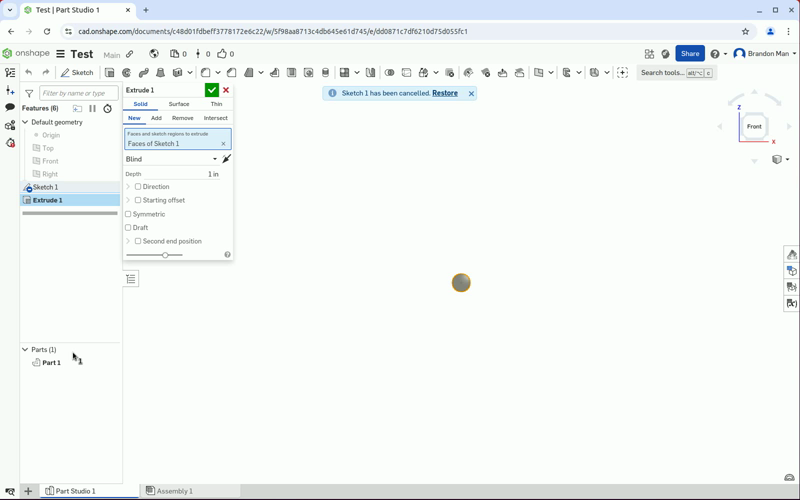
mouse_move(143, 106)
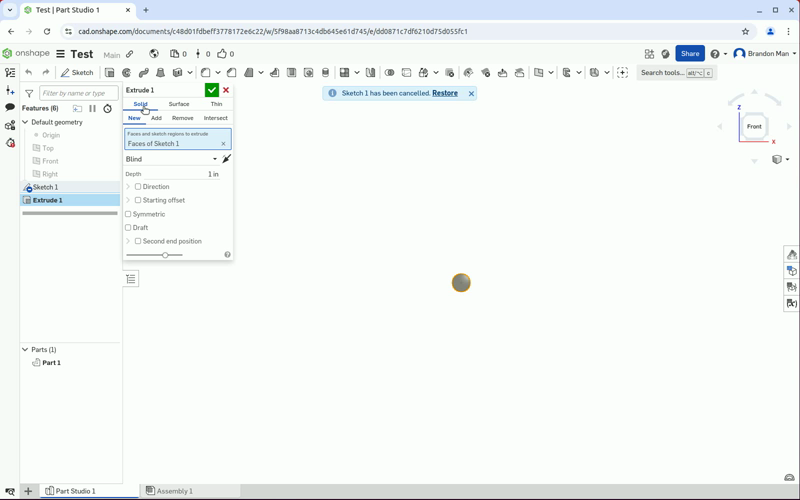
click(143, 106)
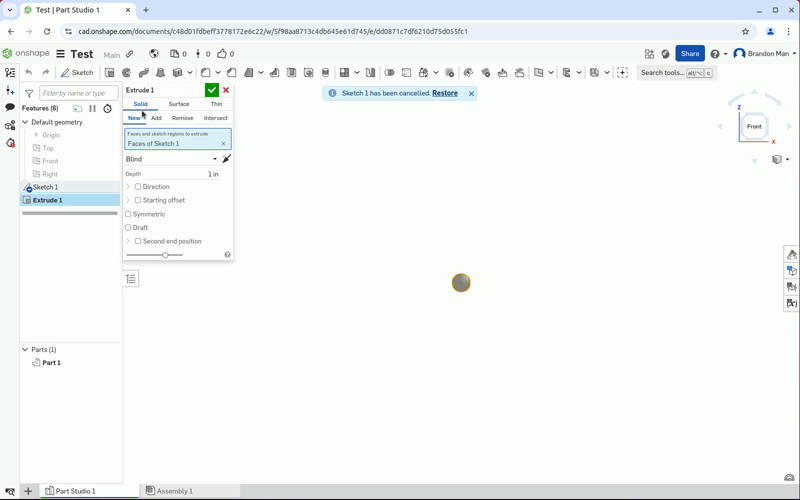
mouse_move(137, 120)
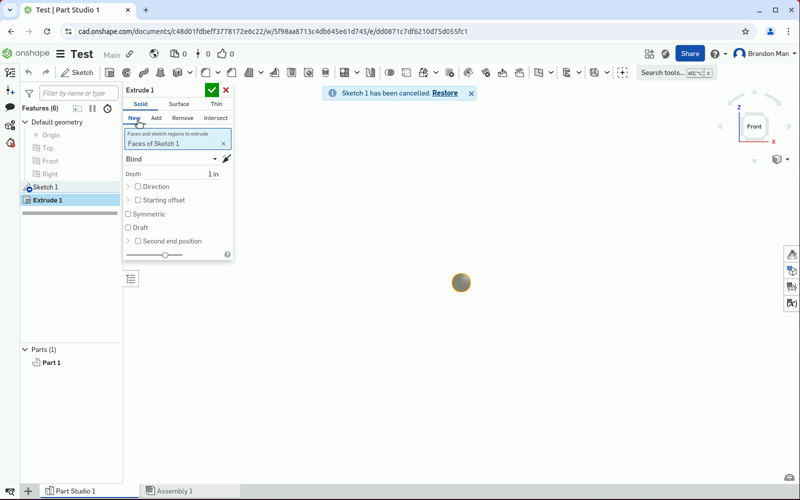
click(137, 120)
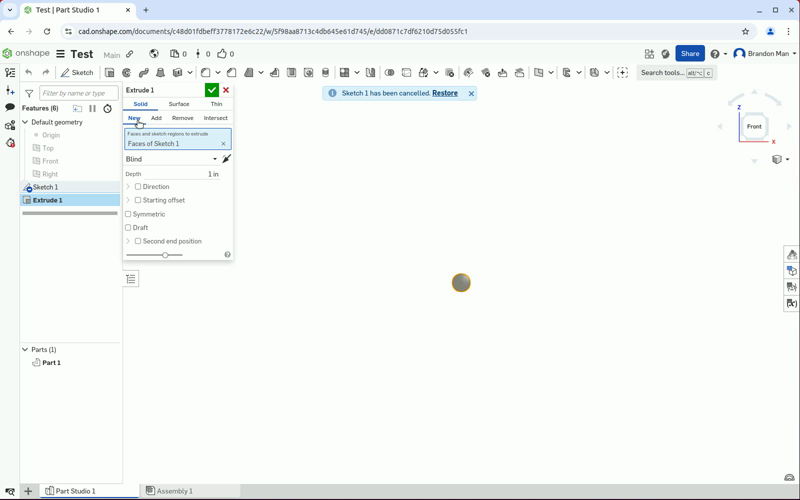
key(tab, 4)
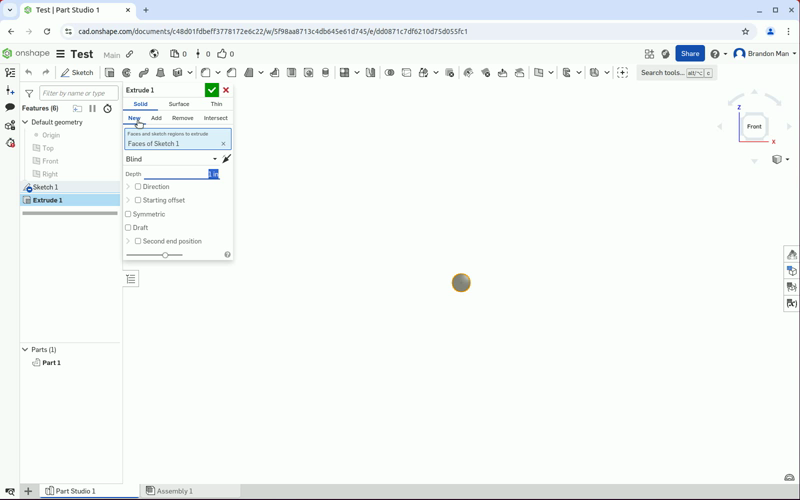
text(23.108)
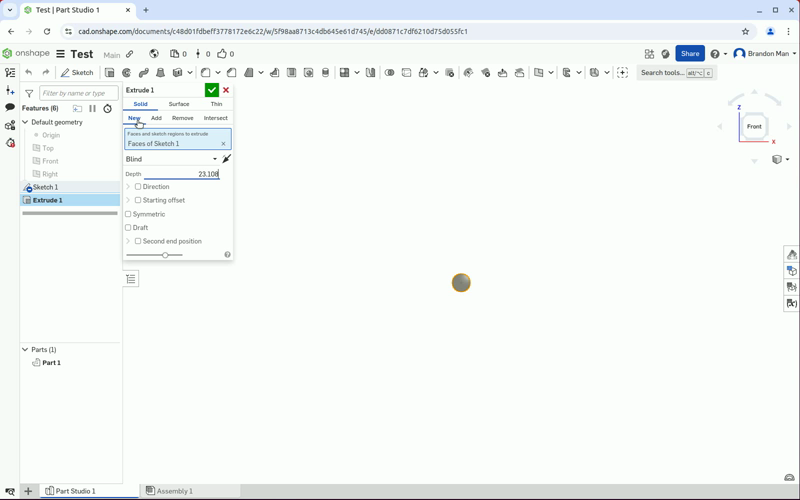
key(enter)
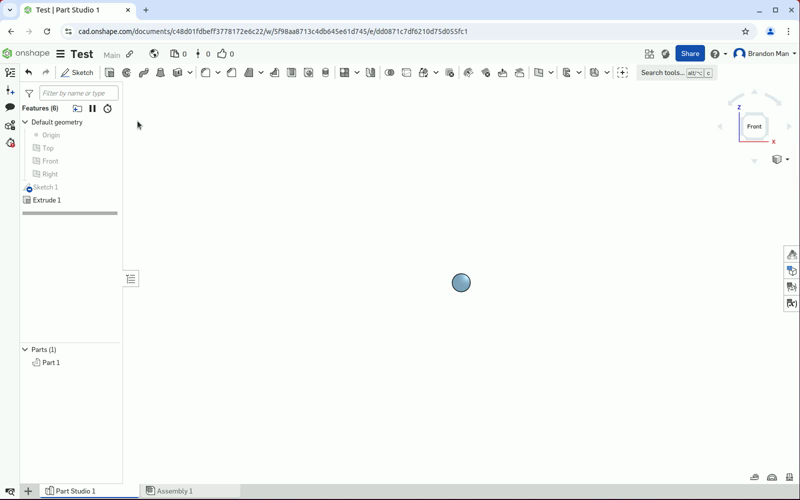
key(shift+h)
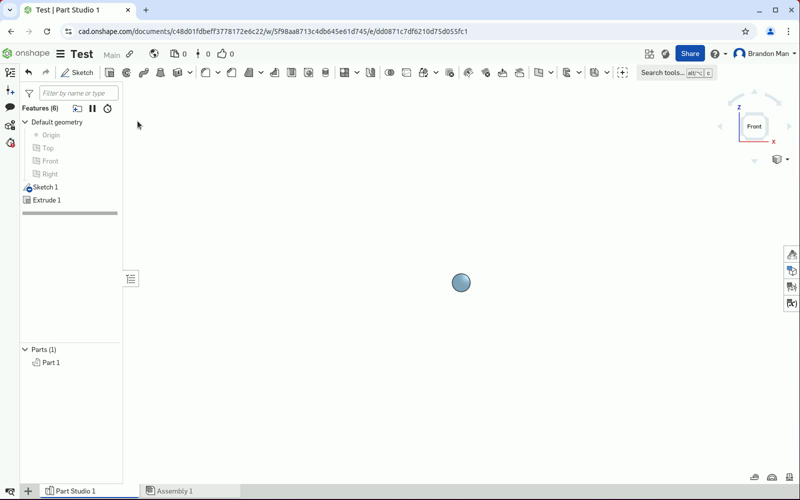
key(shift+h)
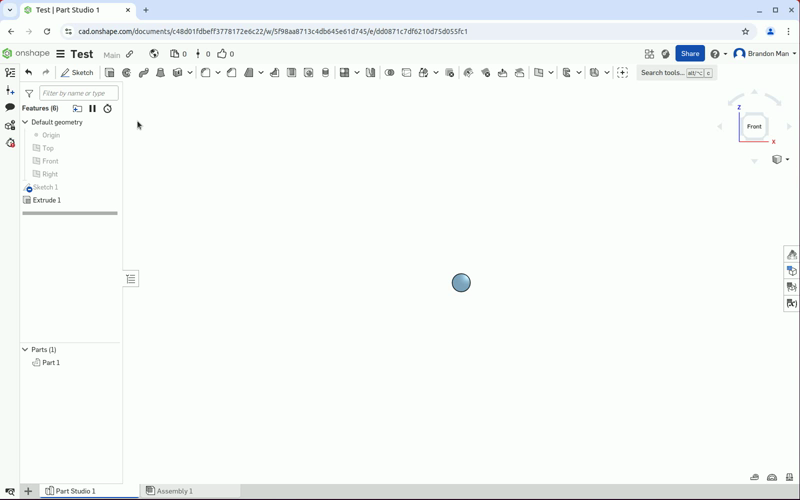
mouse_move(73, 189)
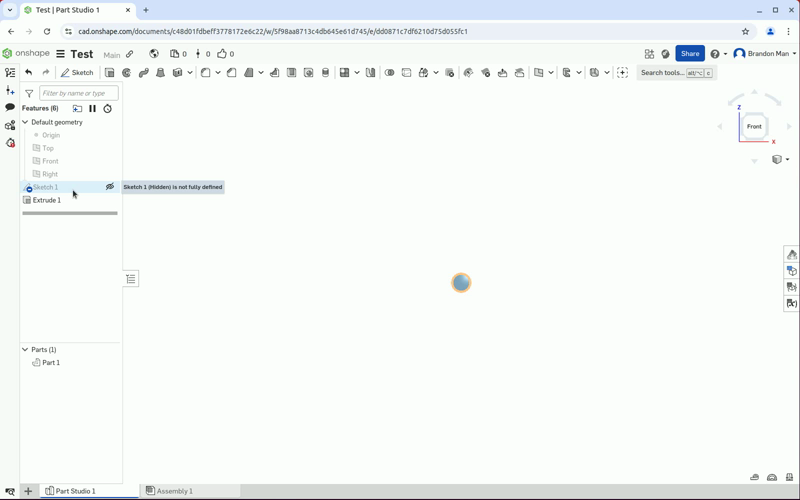
click(73, 189)
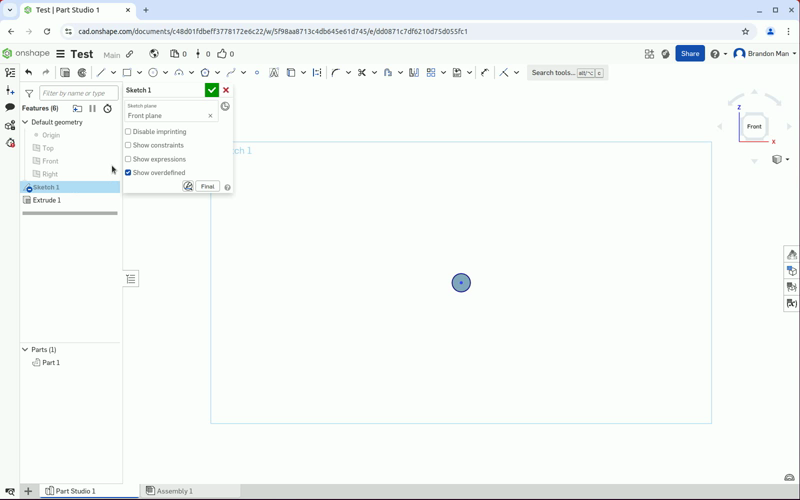
mouse_move(229, 92)
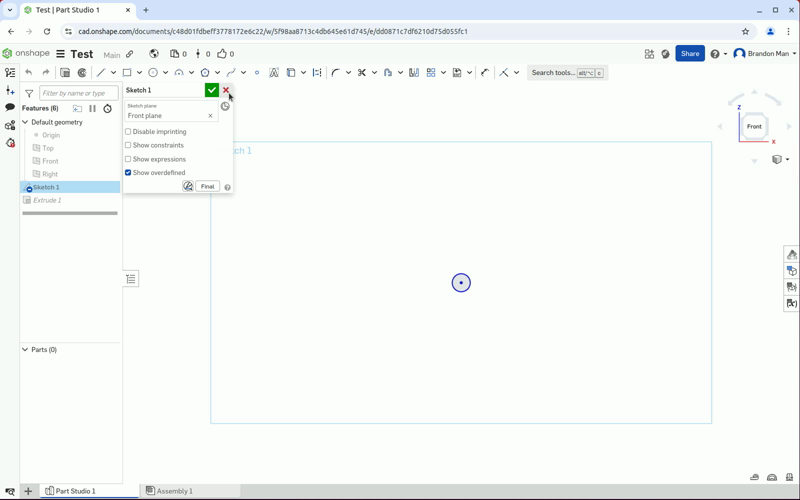
click(229, 92)
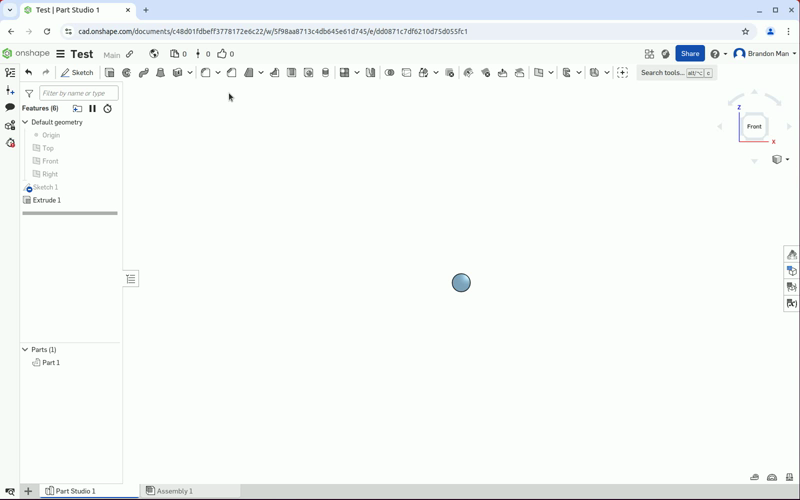
mouse_move(541, 75)
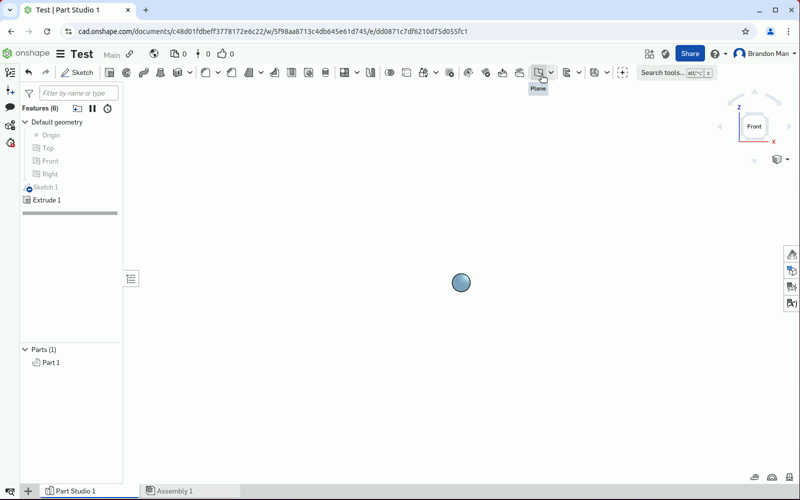
click(541, 75)
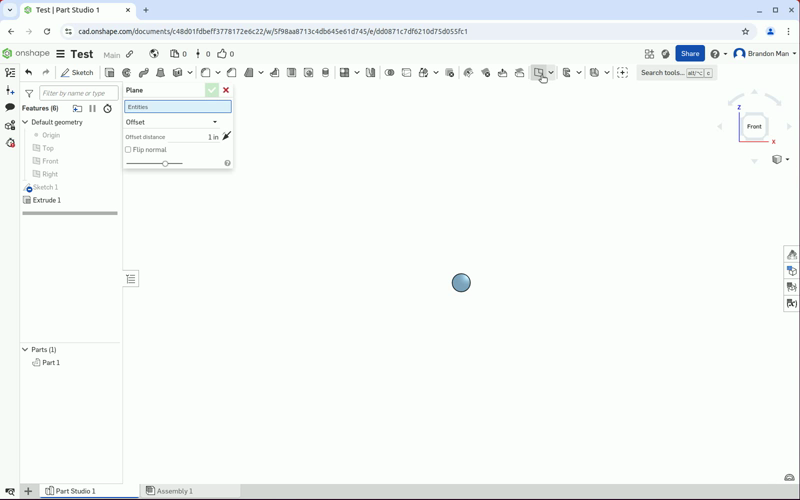
mouse_move(73, 163)
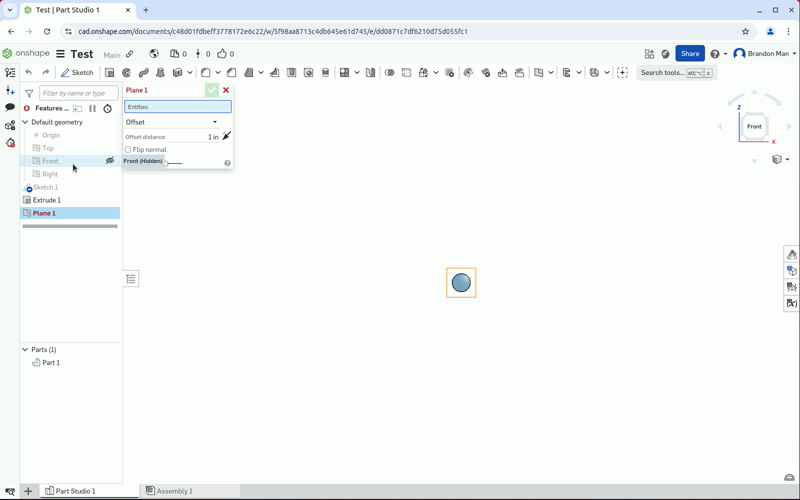
click(73, 163)
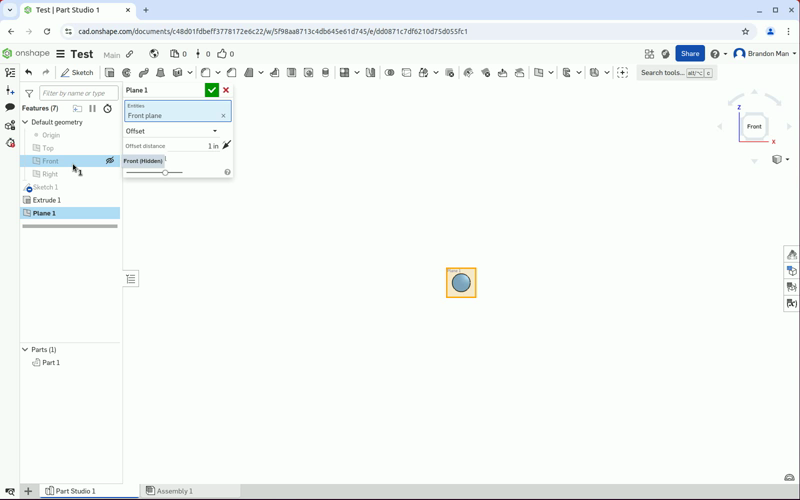
key(tab, 2)
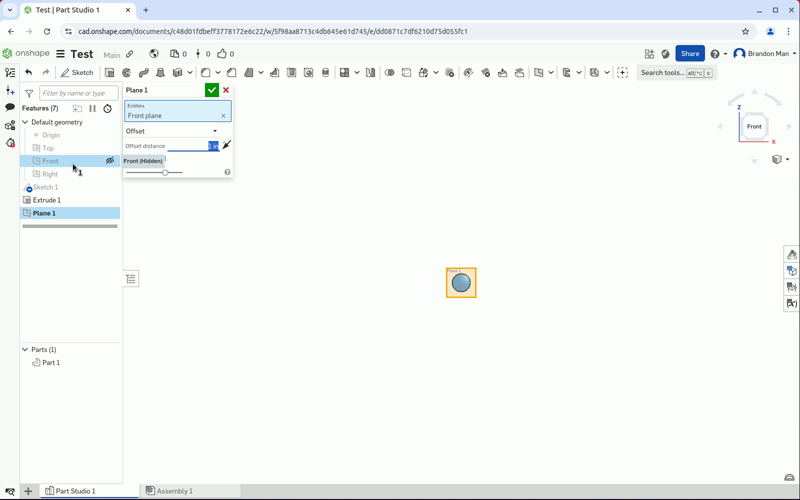
text(23.108)
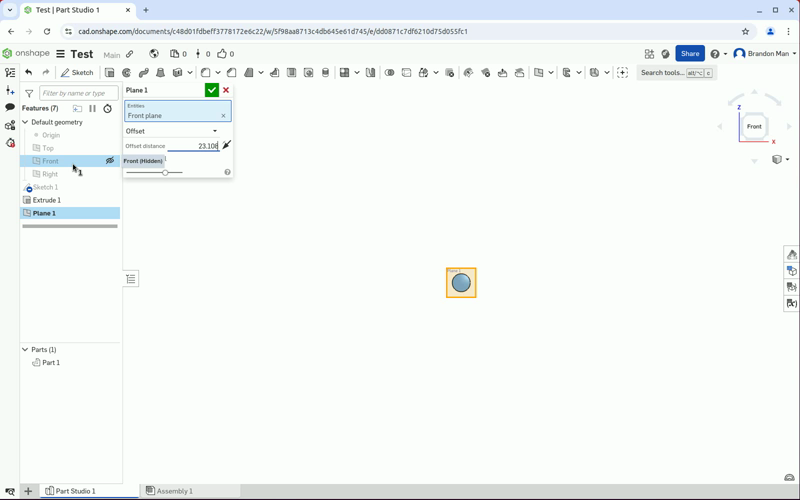
key(enter, 2)
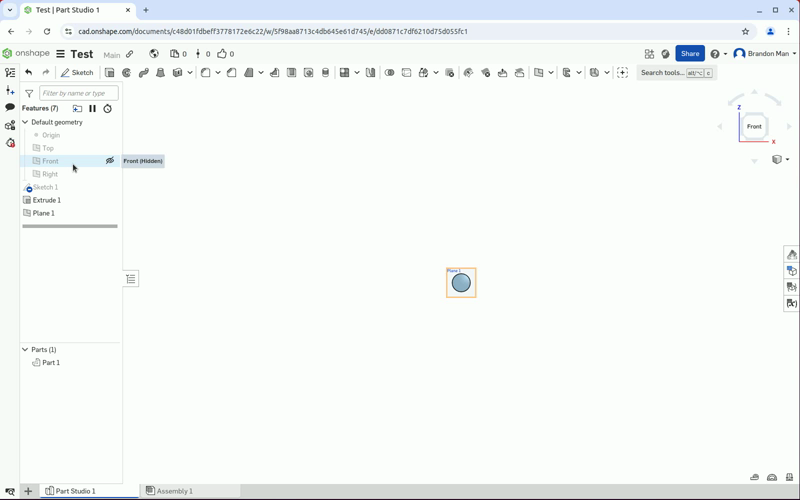
key(shift+s)
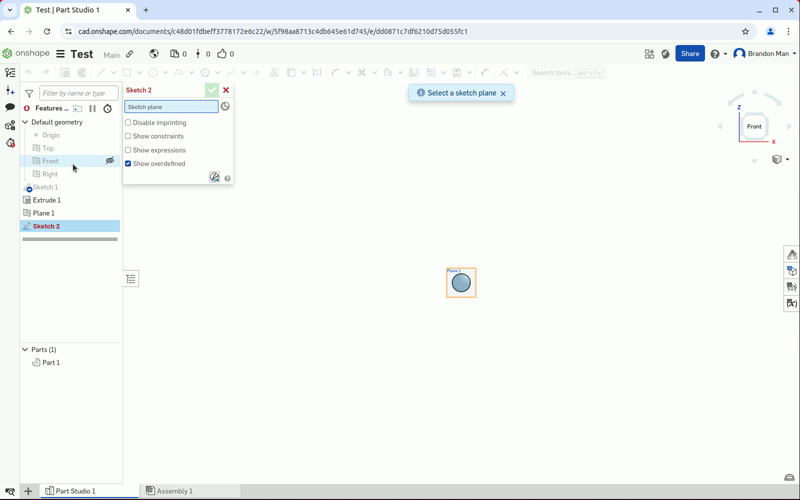
mouse_move(73, 215)
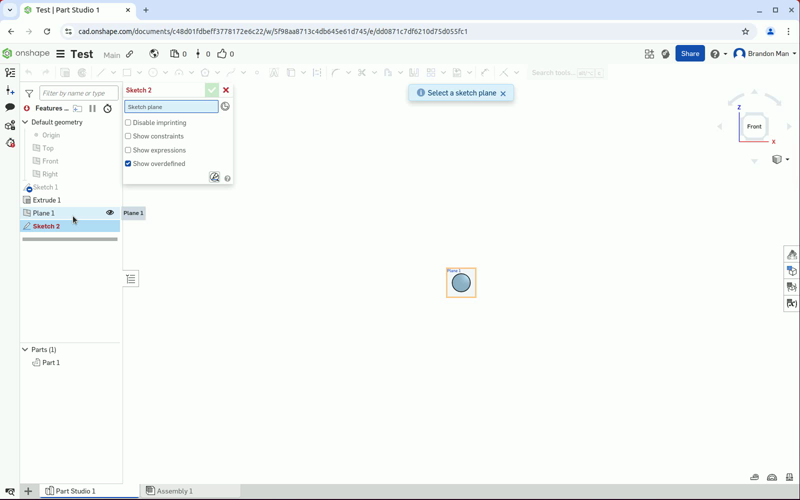
click(73, 215)
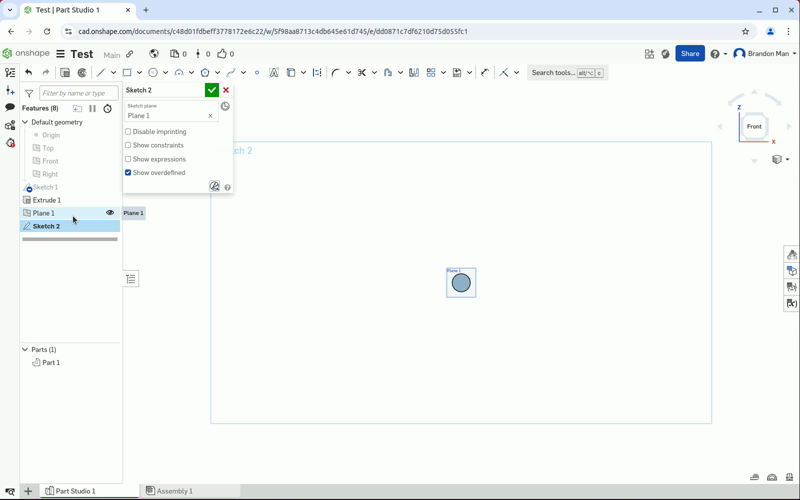
mouse_move(73, 352)
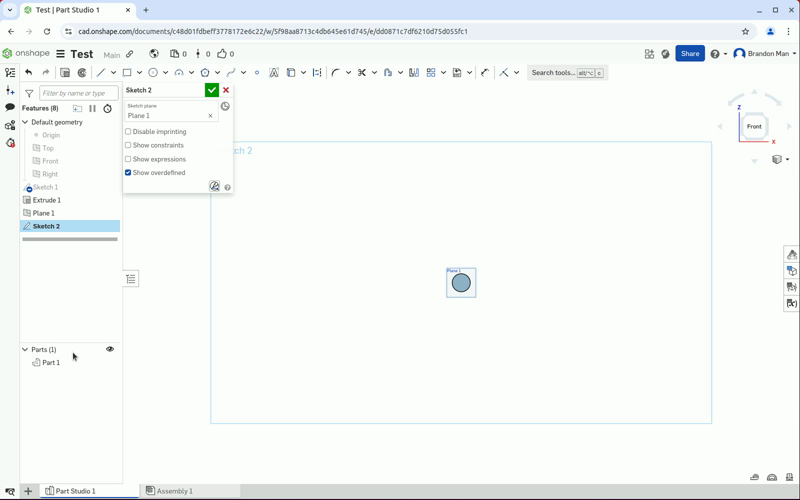
key(y)
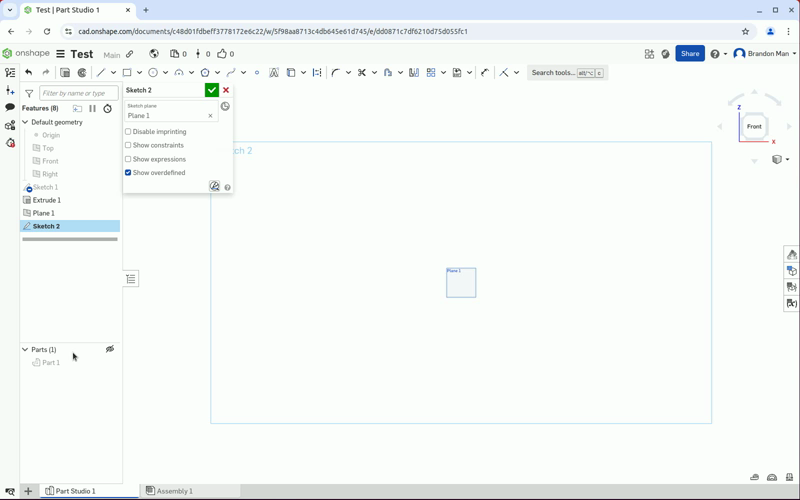
key(c)
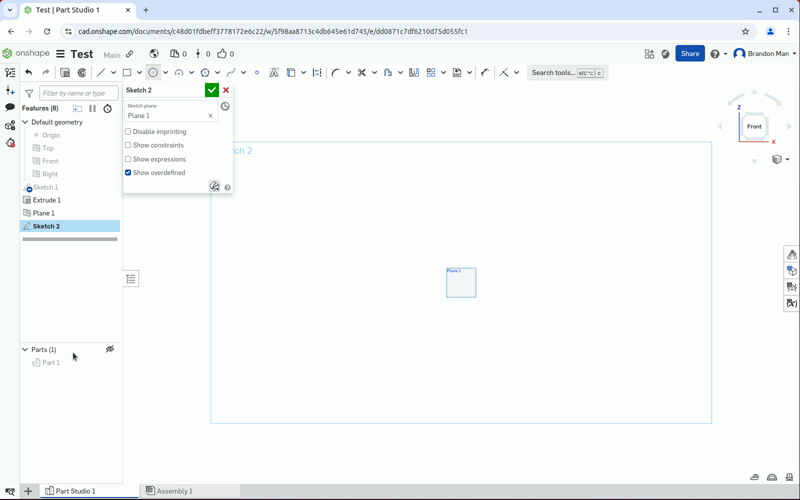
key_down(shift)
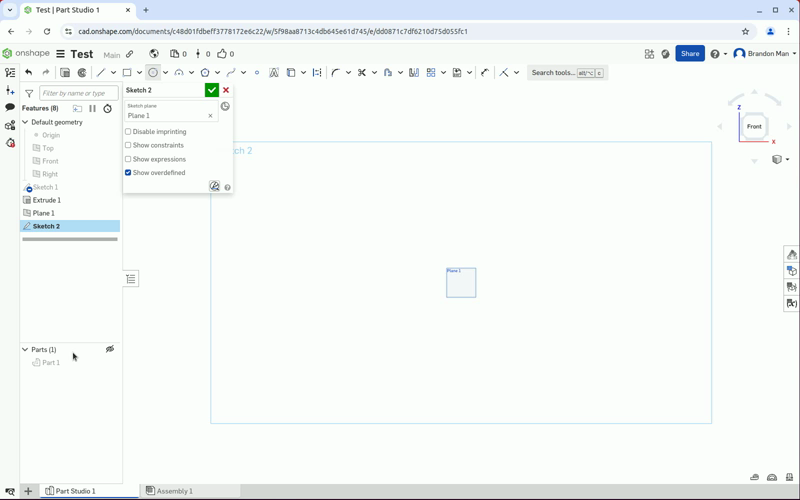
mouse_move(461, 282)
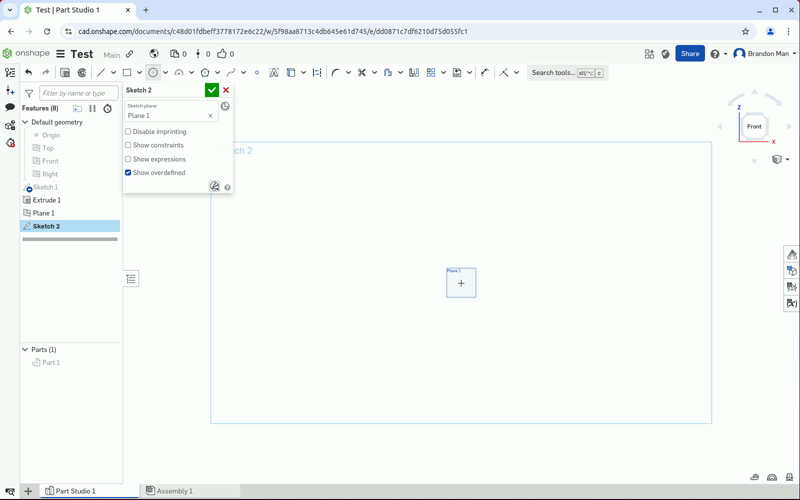
click(461, 282)
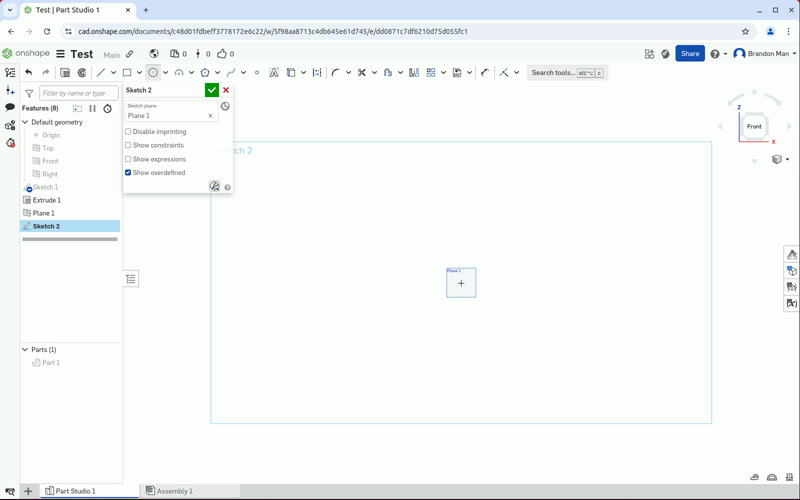
key_up(shift)
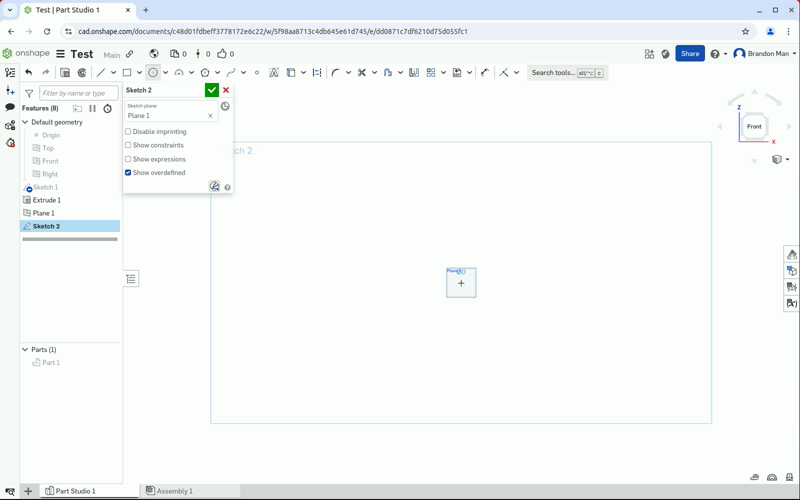
mouse_move(474, 282)
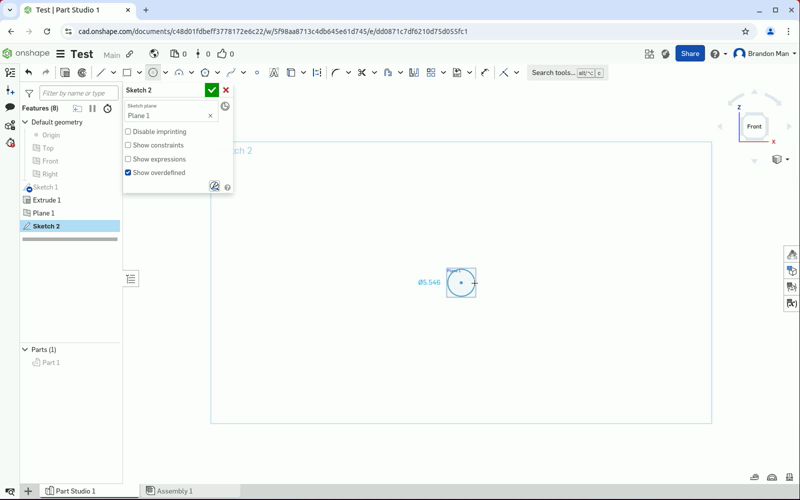
click(474, 282)
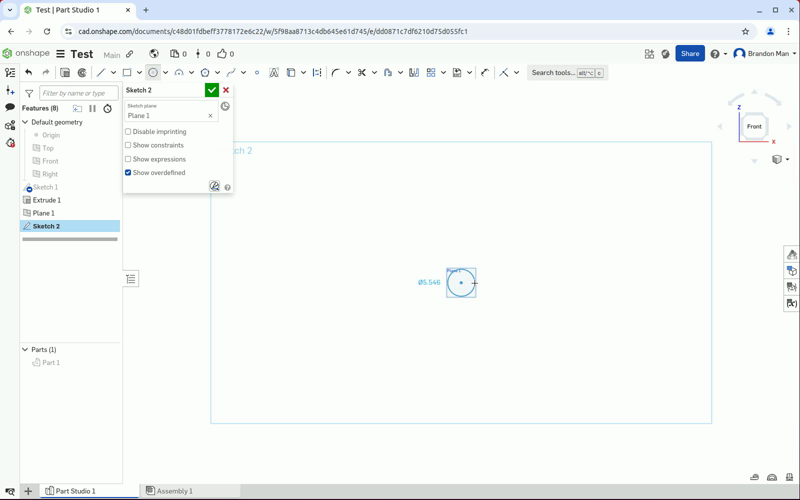
key(esc)
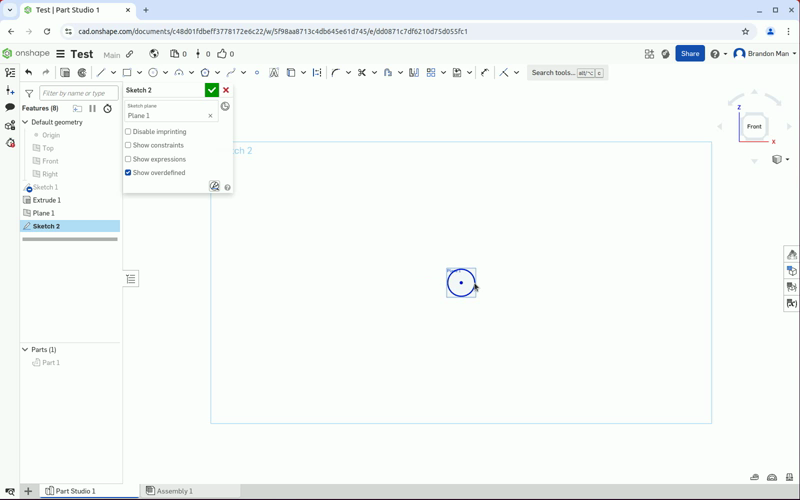
key(c)
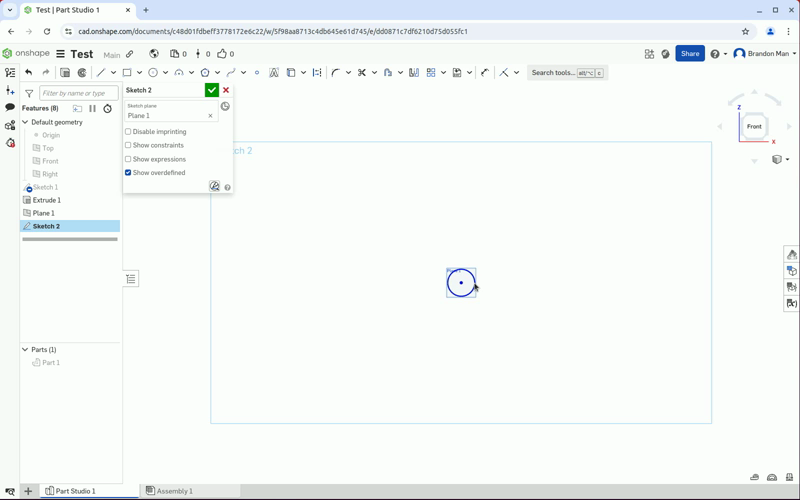
key_down(shift)
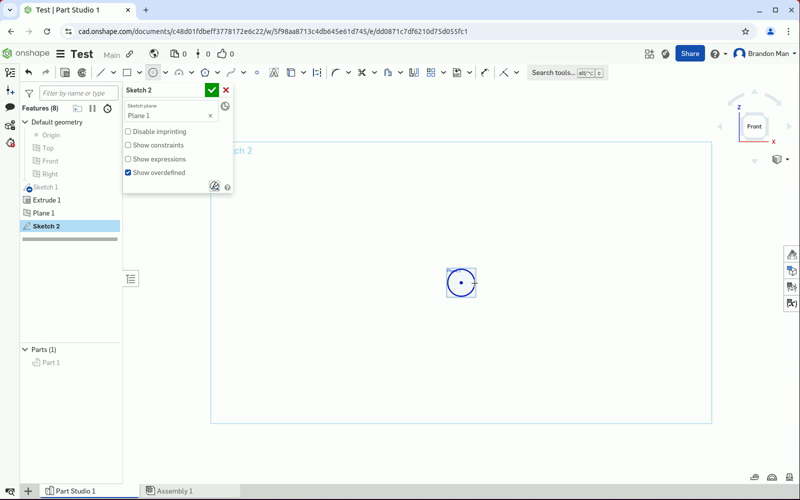
mouse_move(461, 282)
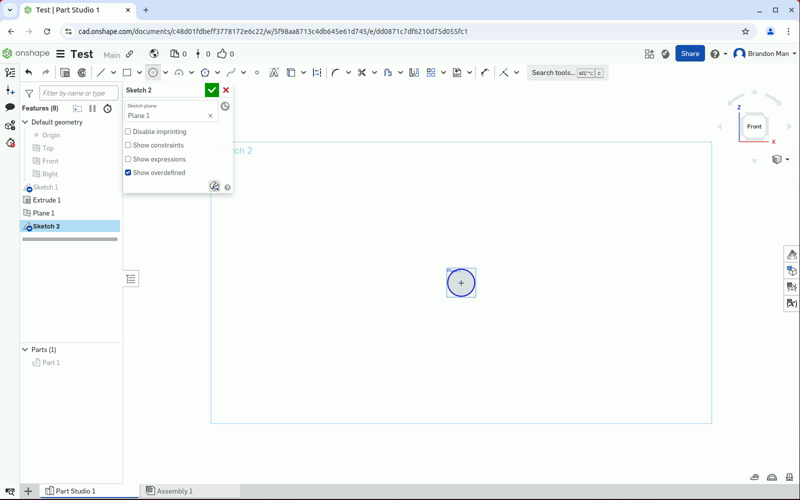
click(461, 282)
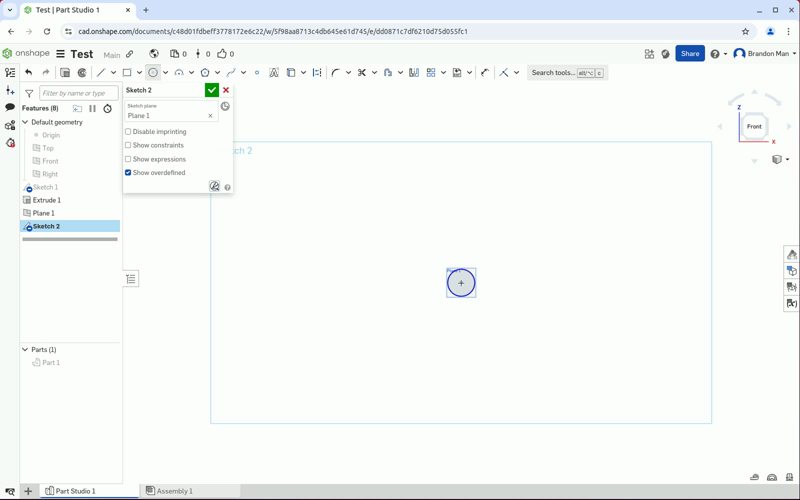
key_up(shift)
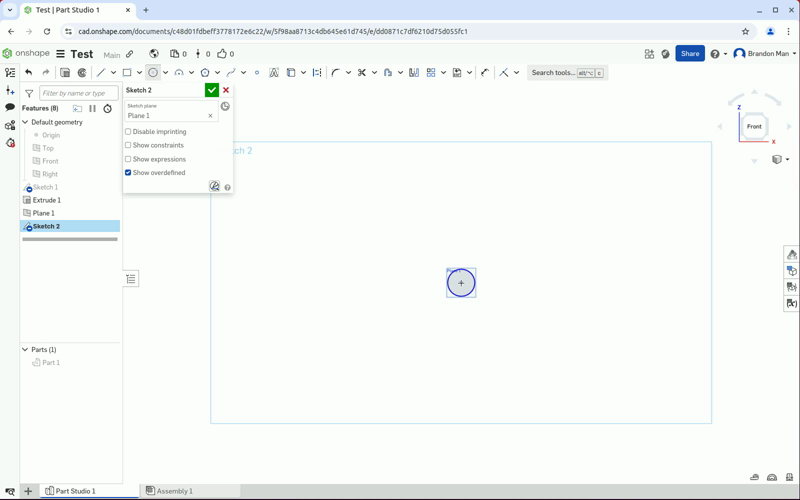
mouse_move(470, 282)
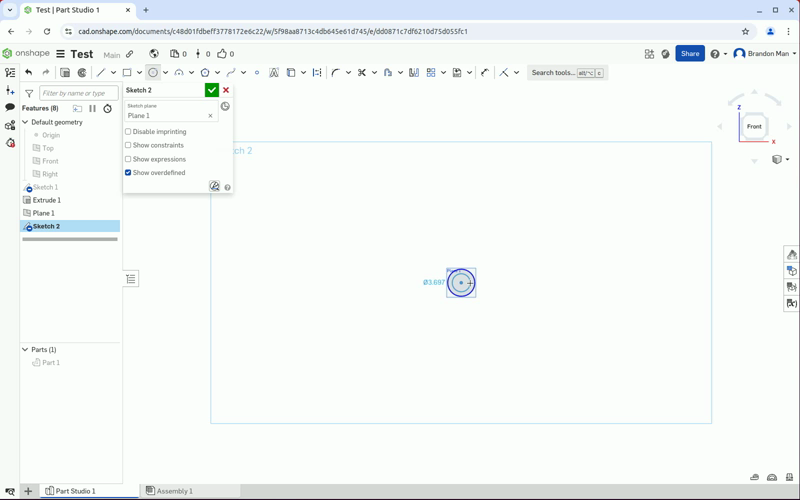
click(470, 282)
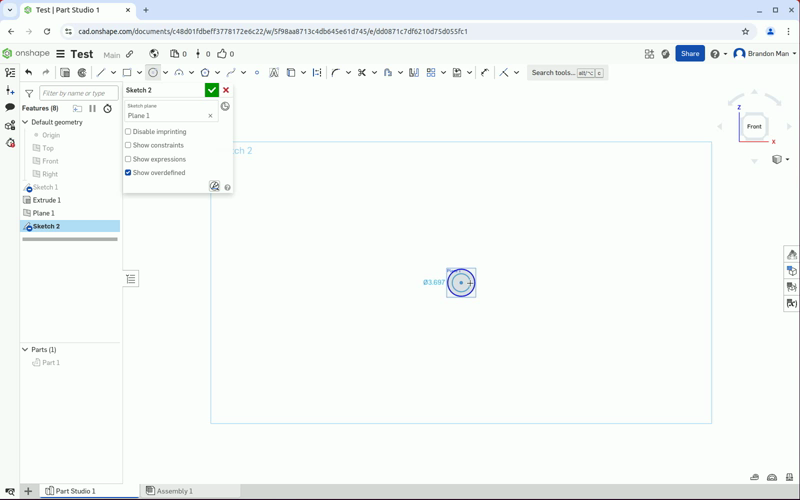
key(esc)
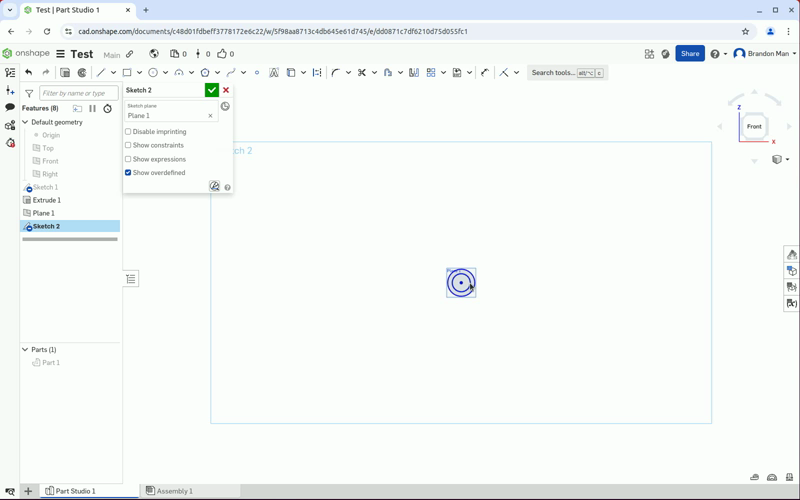
mouse_move(449, 280)
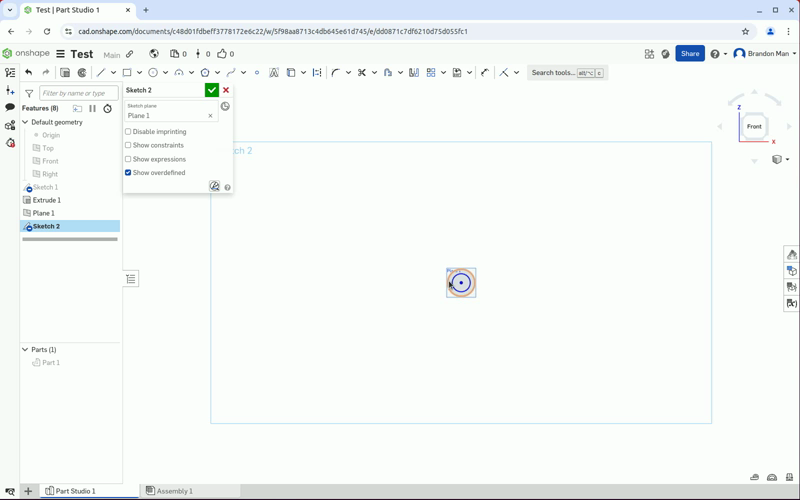
scroll(6)
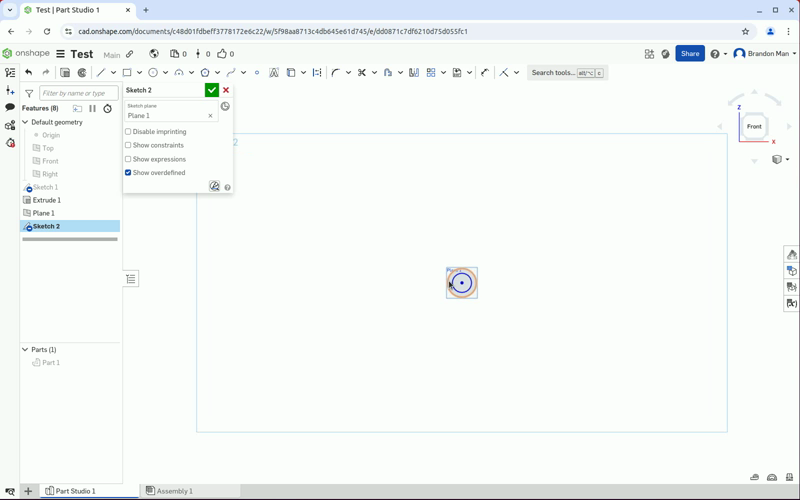
scroll(6)
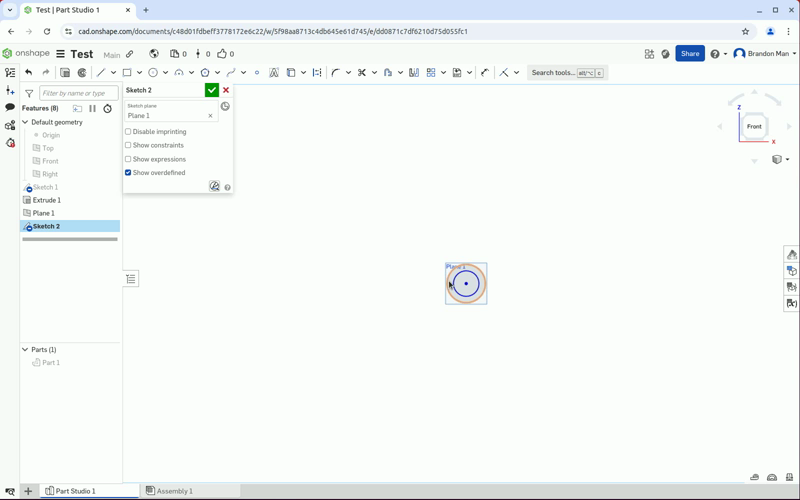
scroll(6)
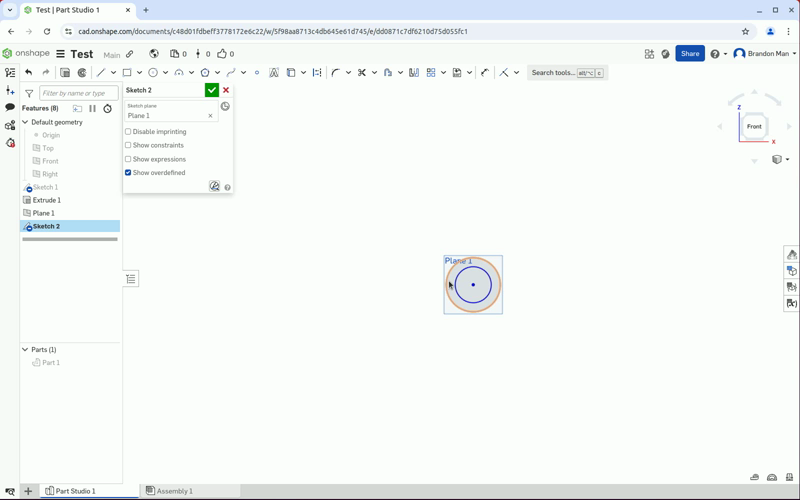
scroll(6)
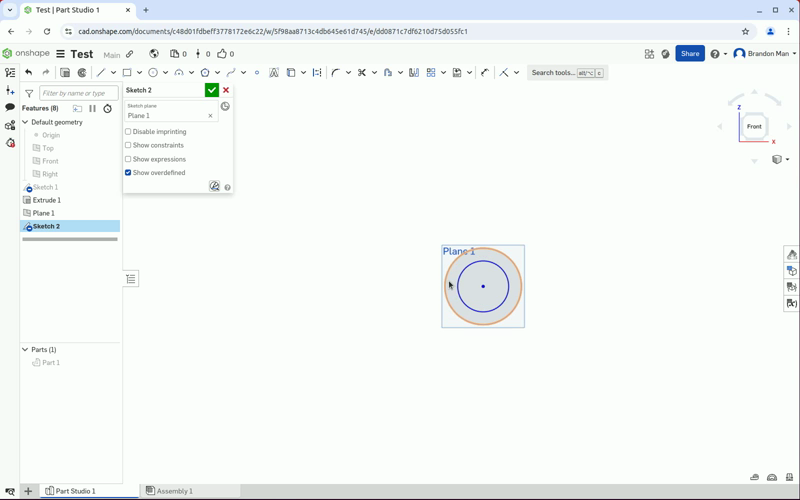
scroll(6)
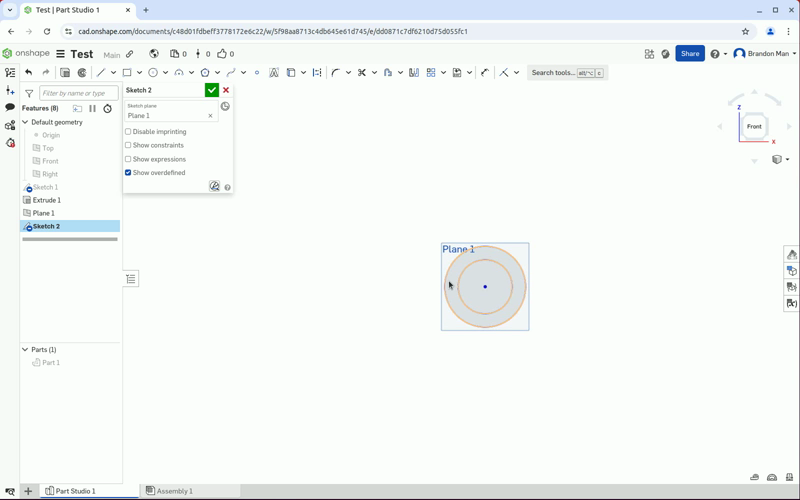
scroll(6)
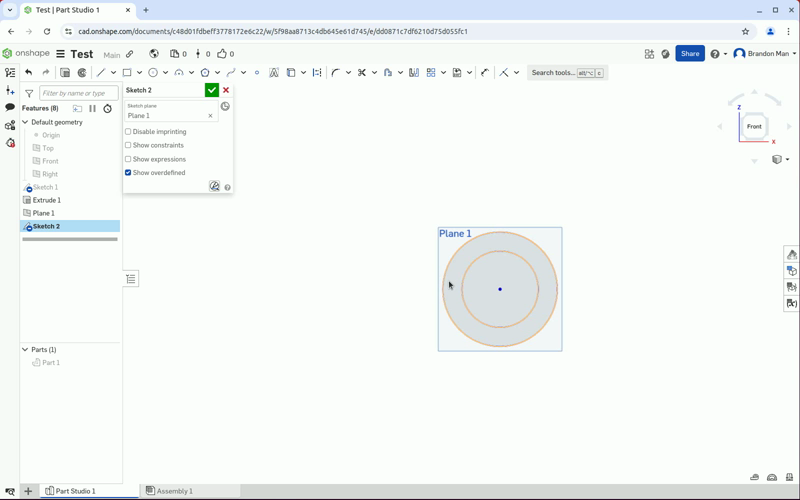
scroll(6)
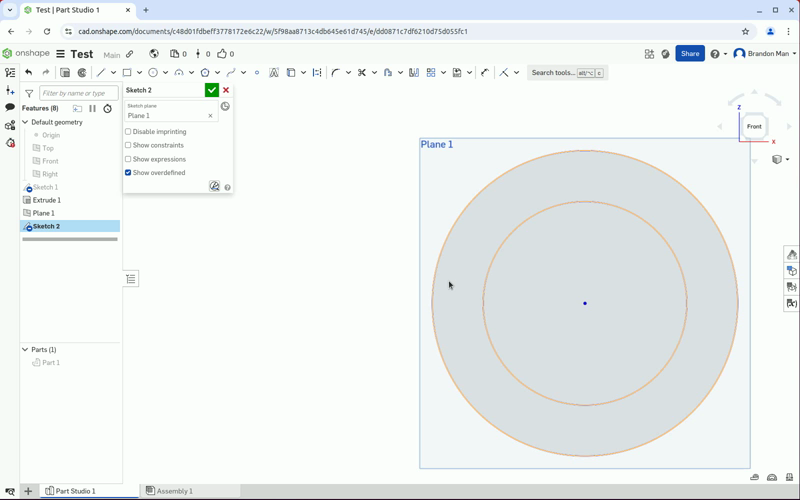
click(449, 280)
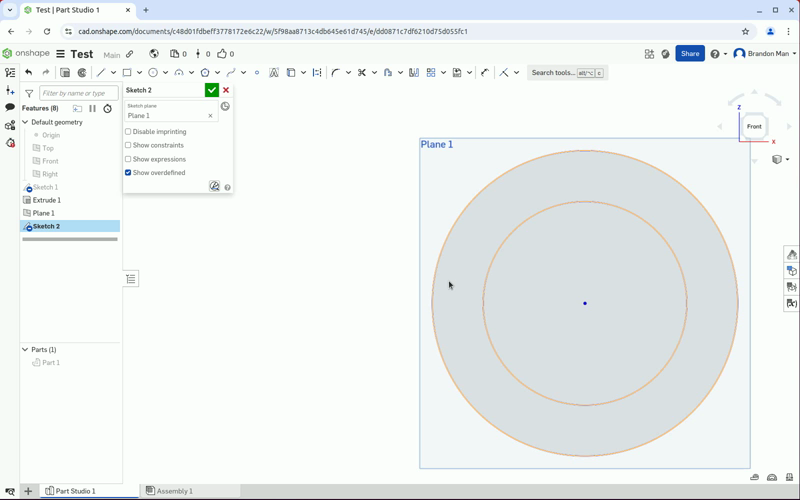
scroll(-6)
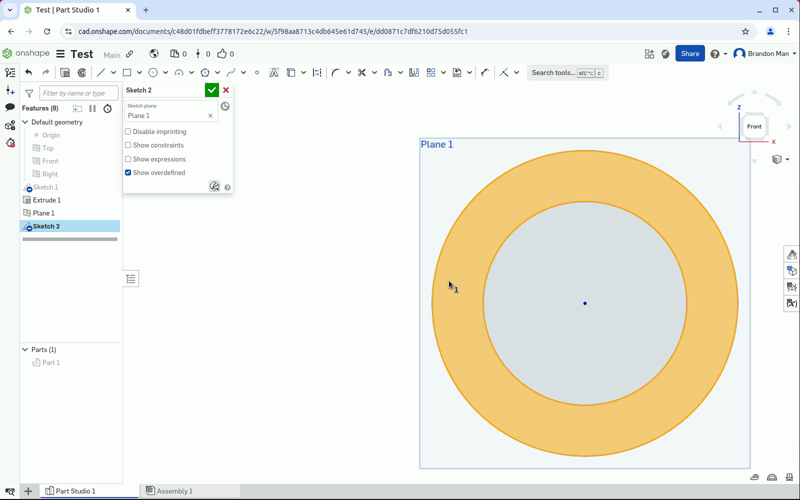
scroll(-6)
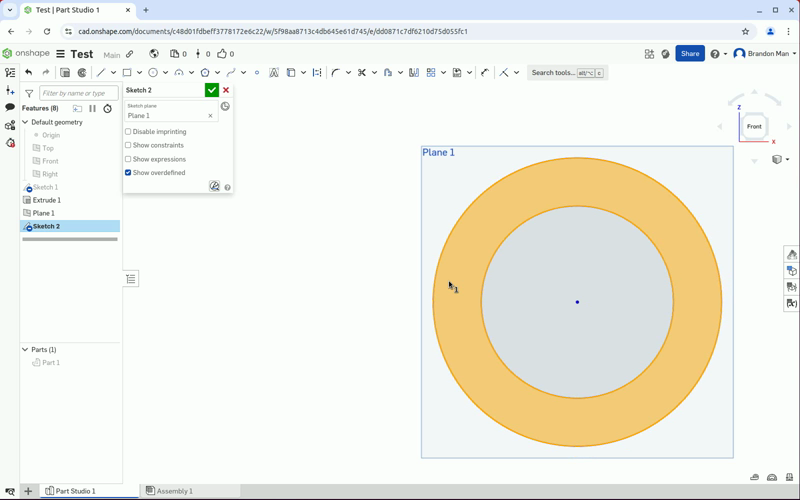
scroll(-6)
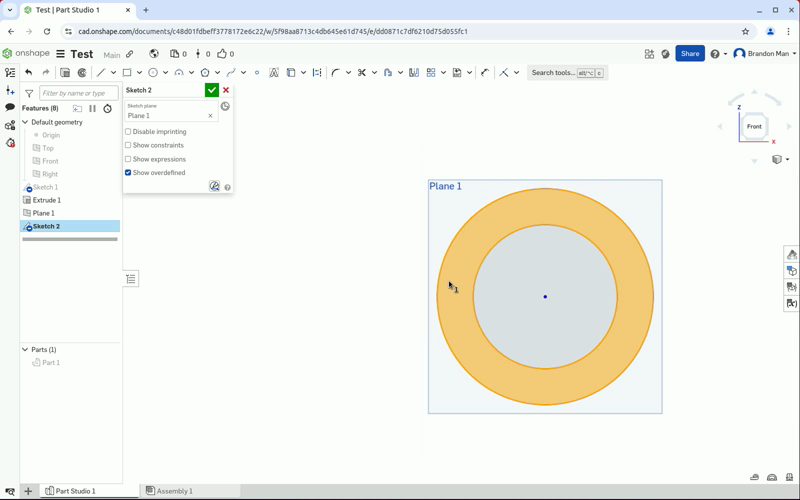
scroll(-6)
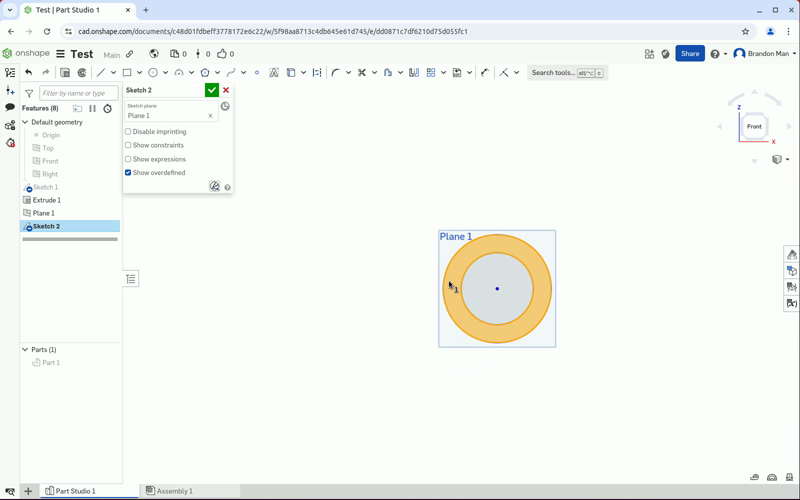
scroll(-6)
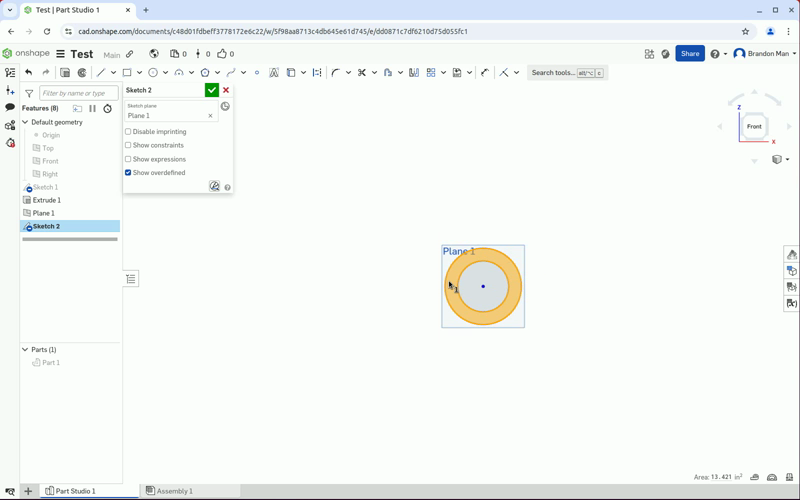
scroll(-6)
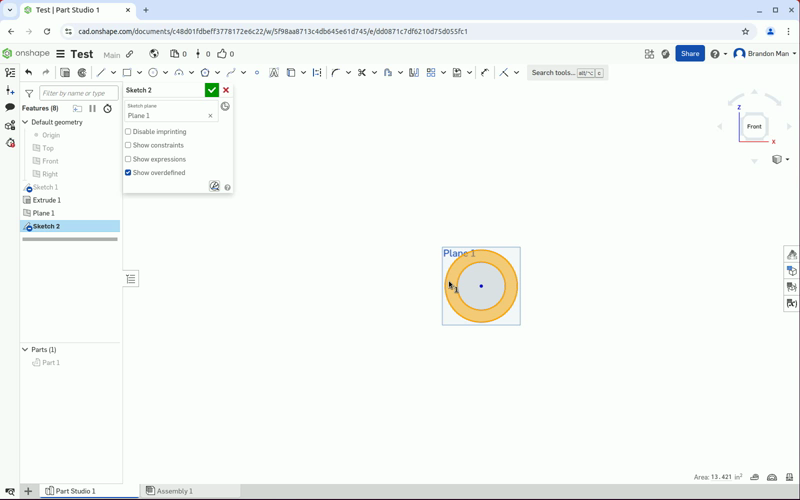
scroll(-6)
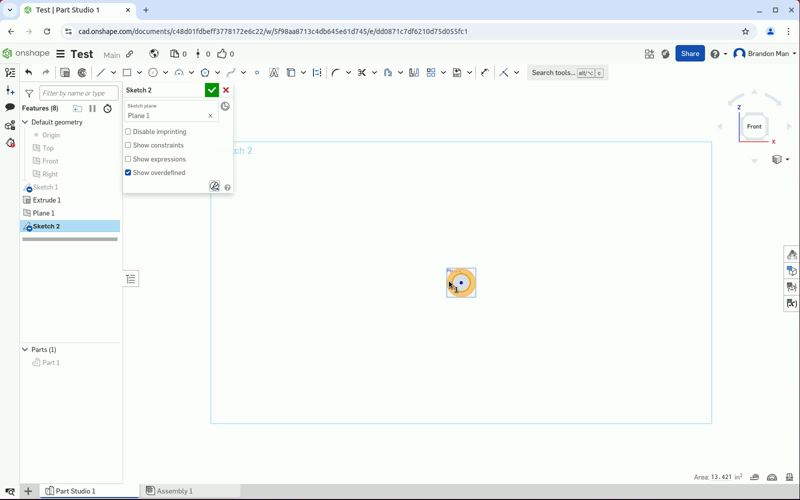
mouse_move(73, 352)
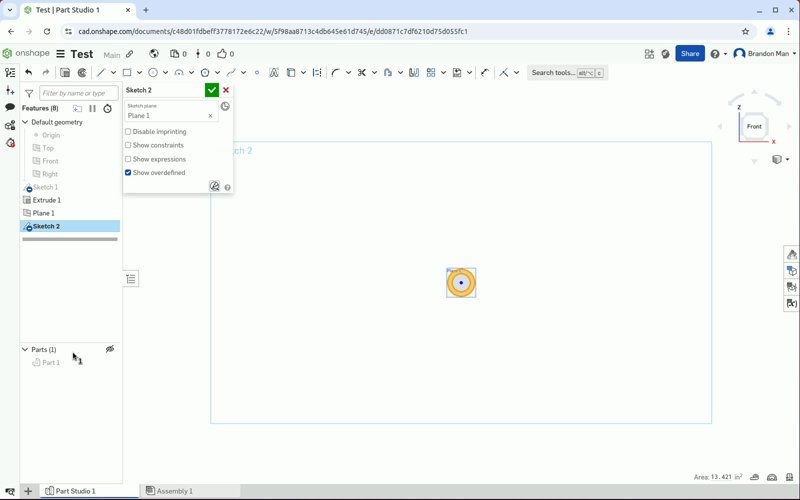
key(shift+y)
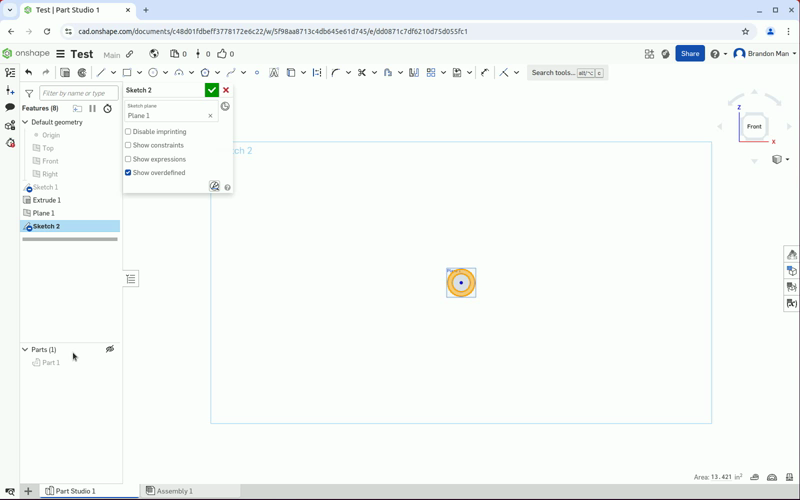
key(shift+e)
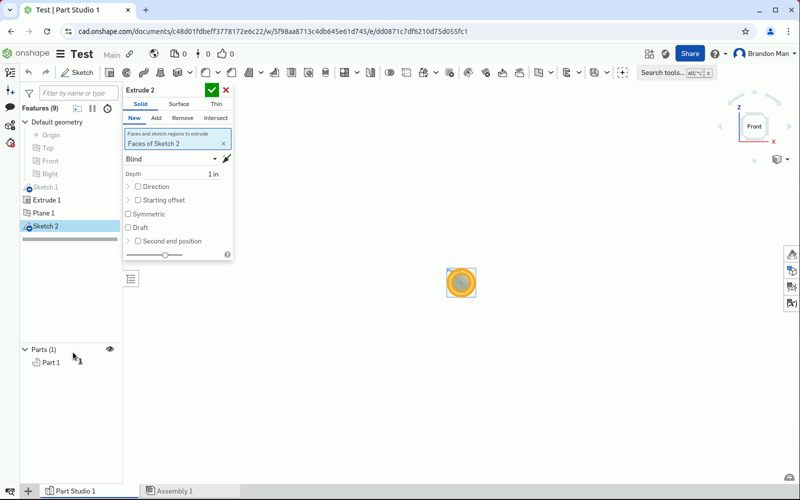
mouse_move(143, 106)
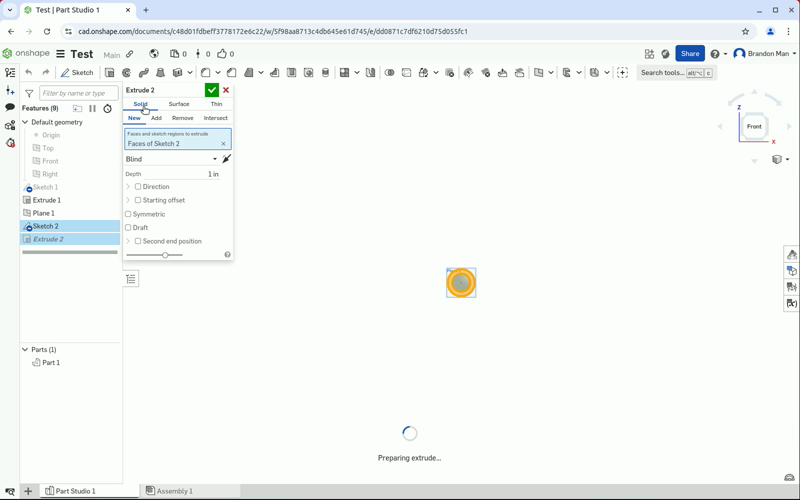
click(143, 106)
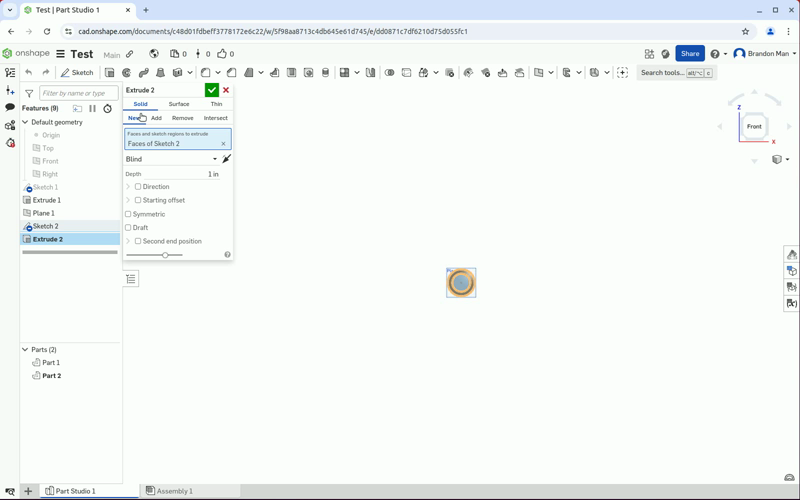
mouse_move(137, 120)
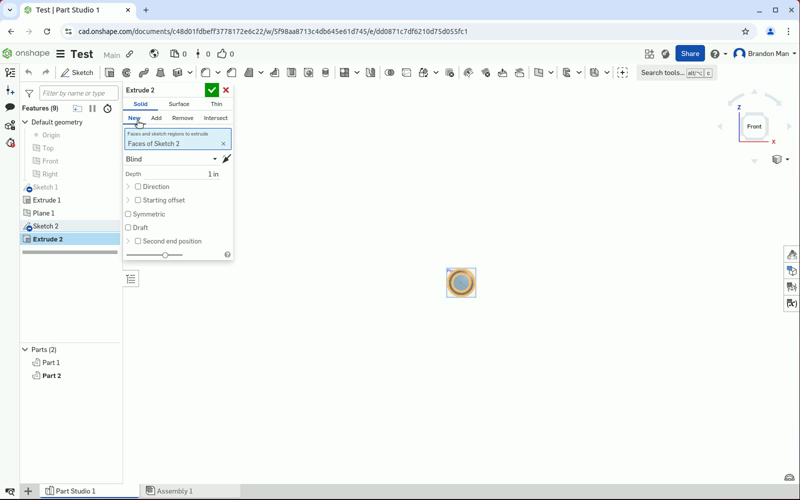
click(137, 120)
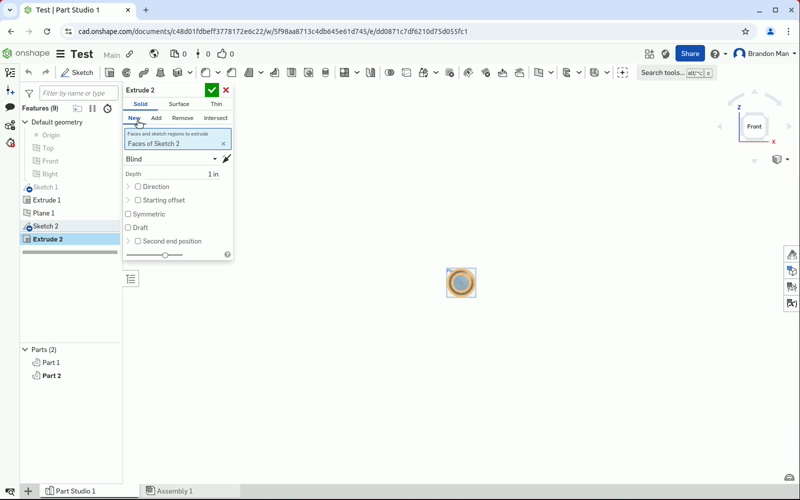
key(tab, 4)
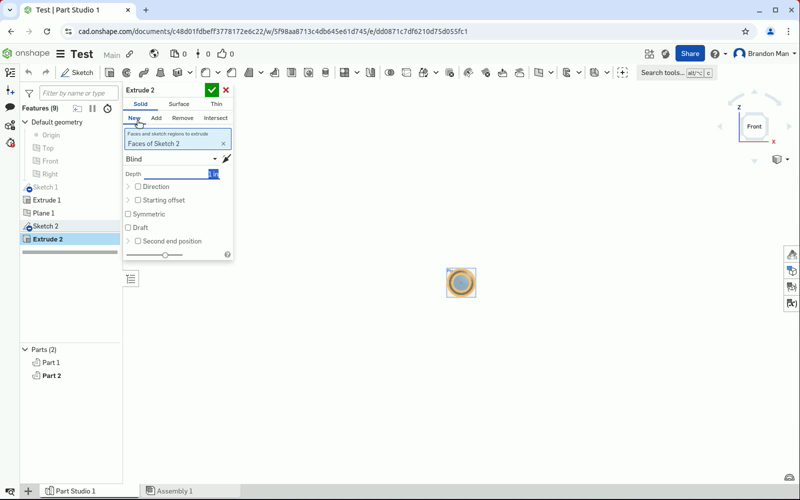
text(-2.407)
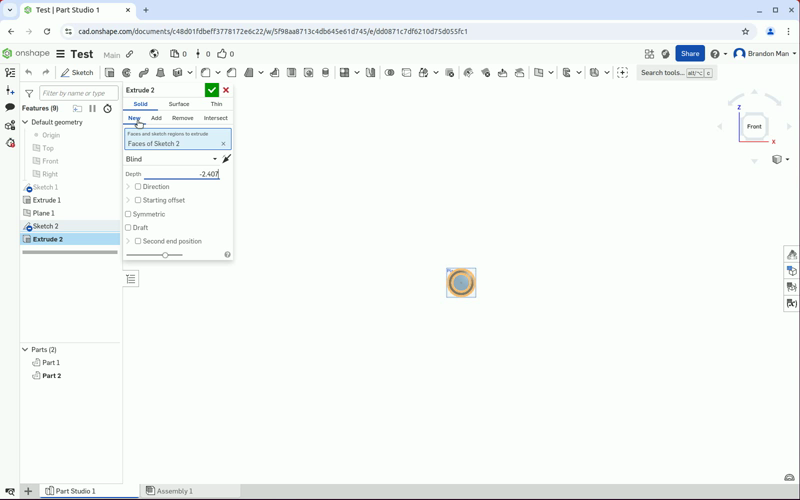
key(enter)
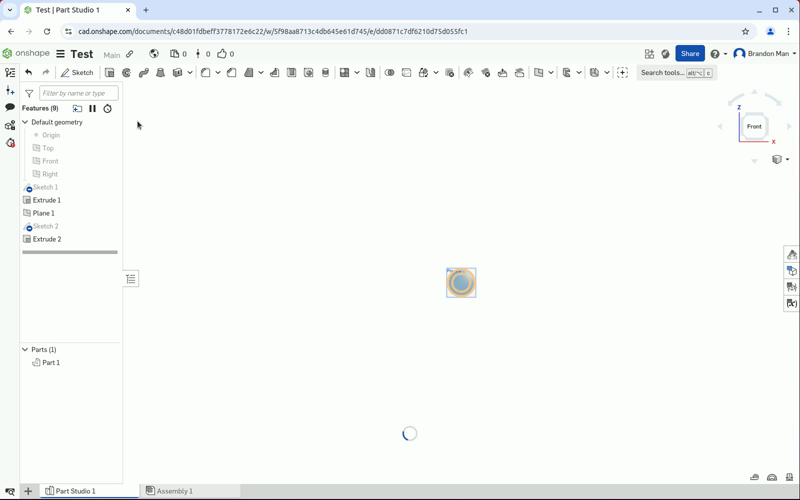
key(shift+h)
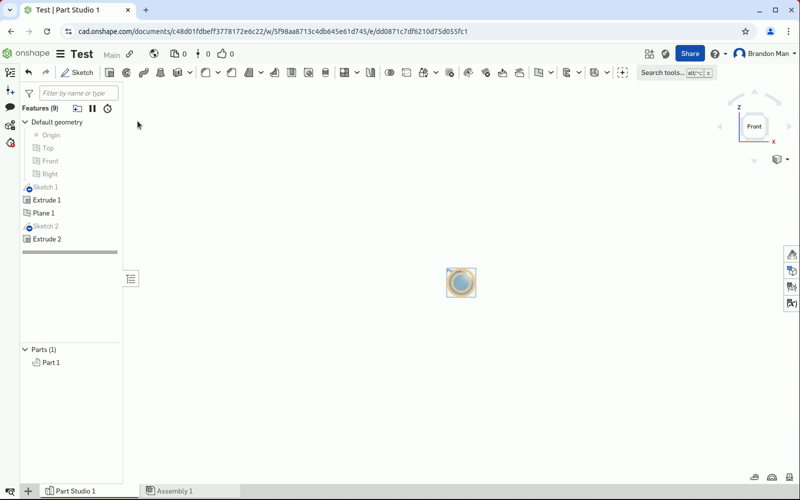
key(shift+h)
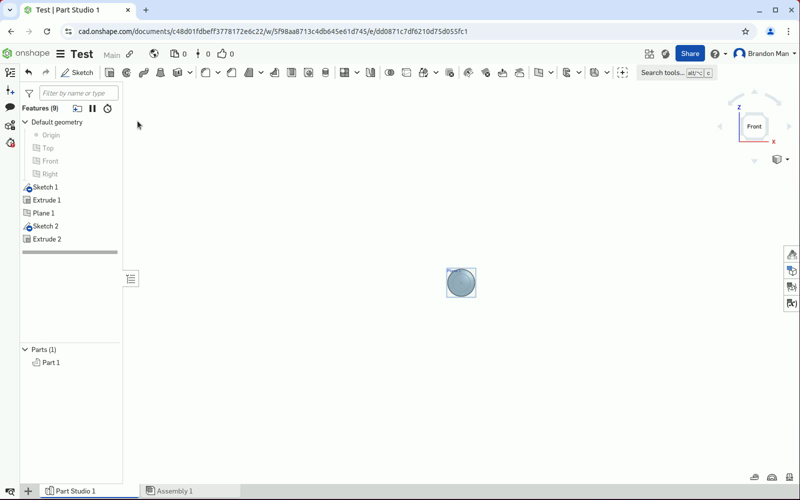
key(shift+7)
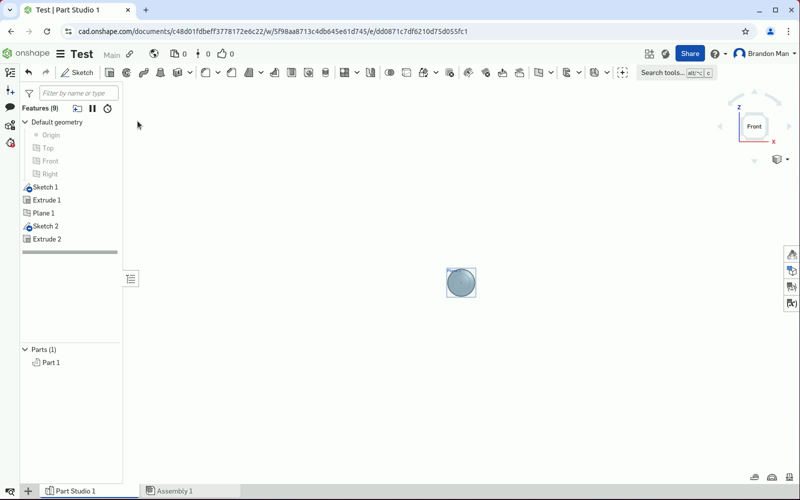
key(left, 2)
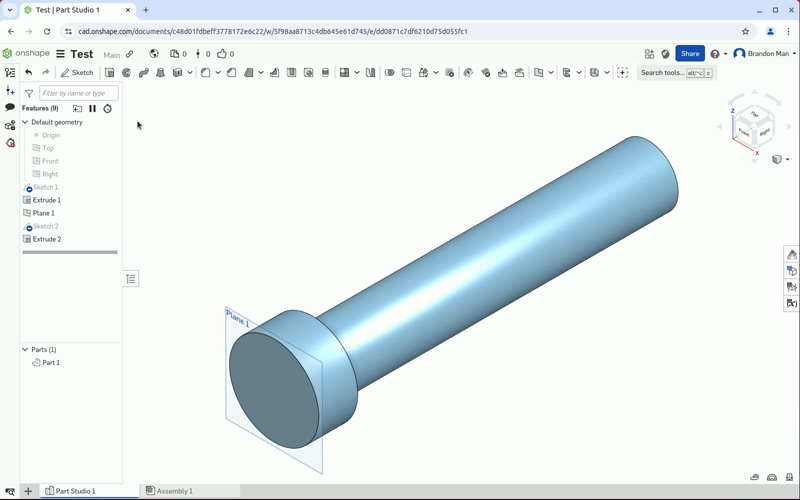
key(down, 2)
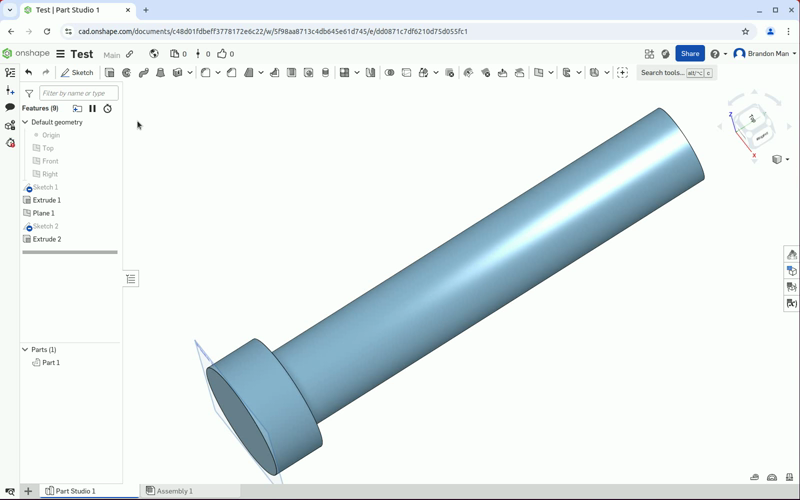
key(up, 2)
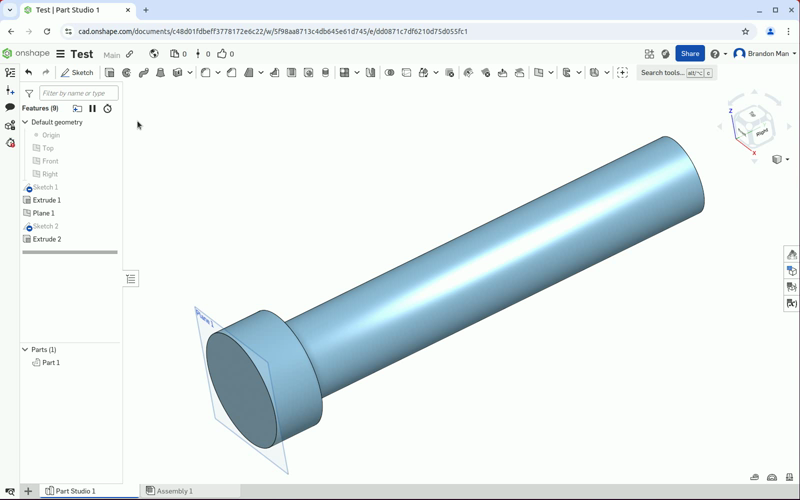
key(right, 2)
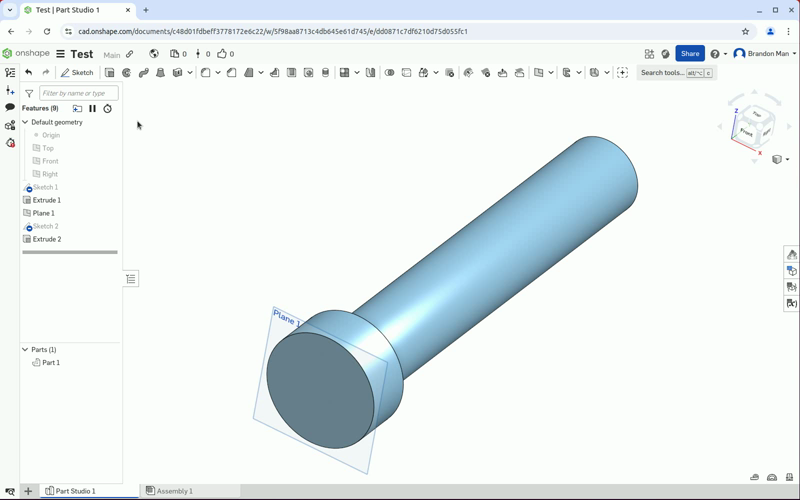
mouse_move(73, 189)
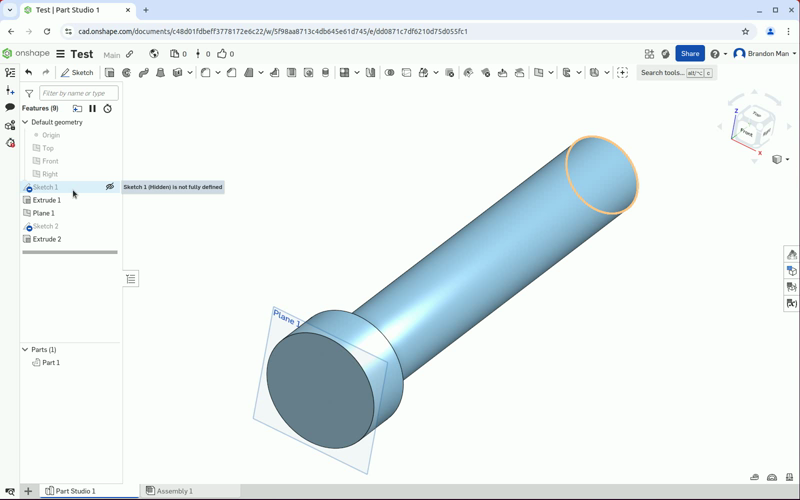
click(73, 189)